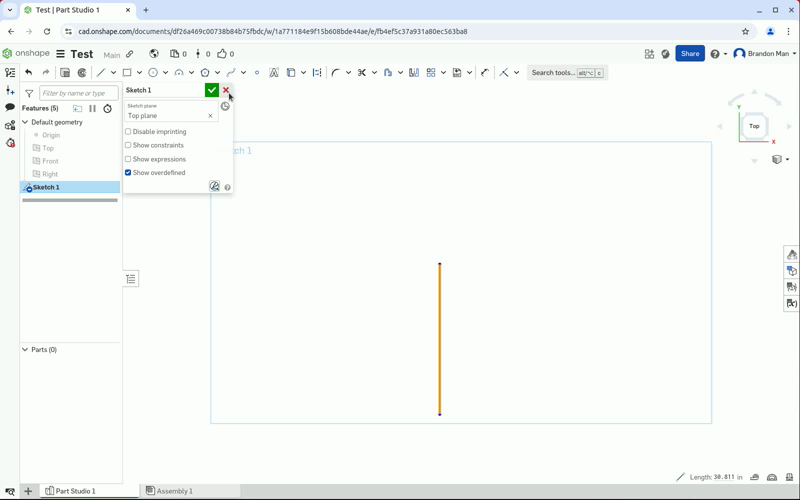
key(shift+h)
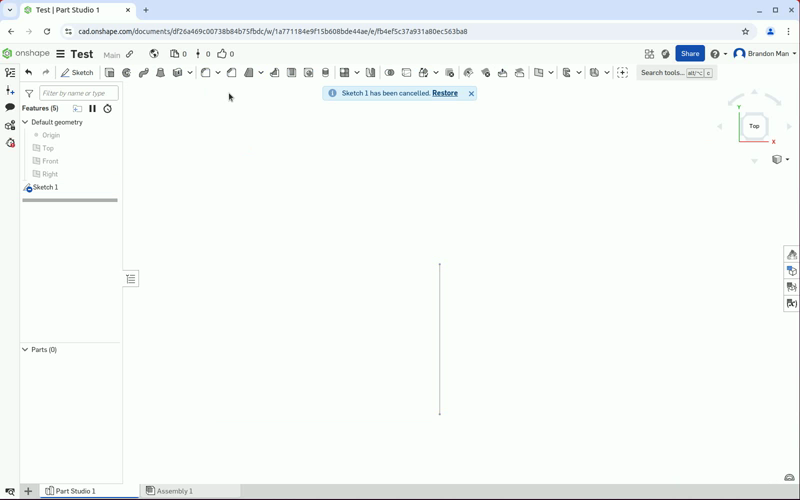
key(shift+s)
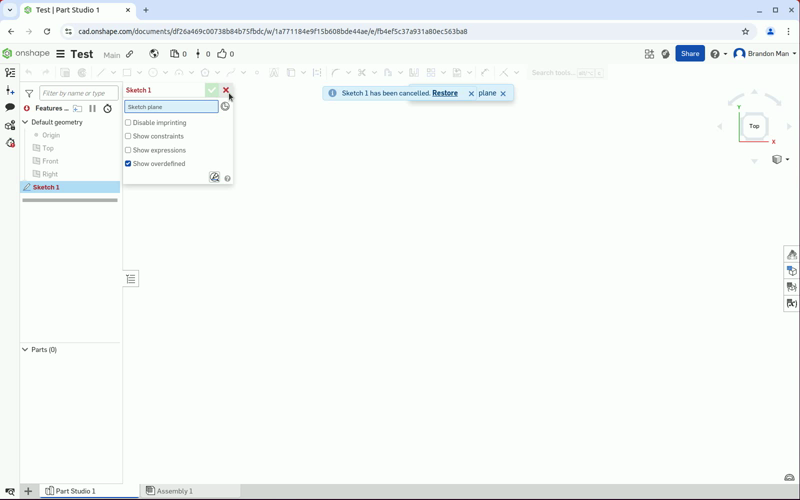
mouse_move(73, 150)
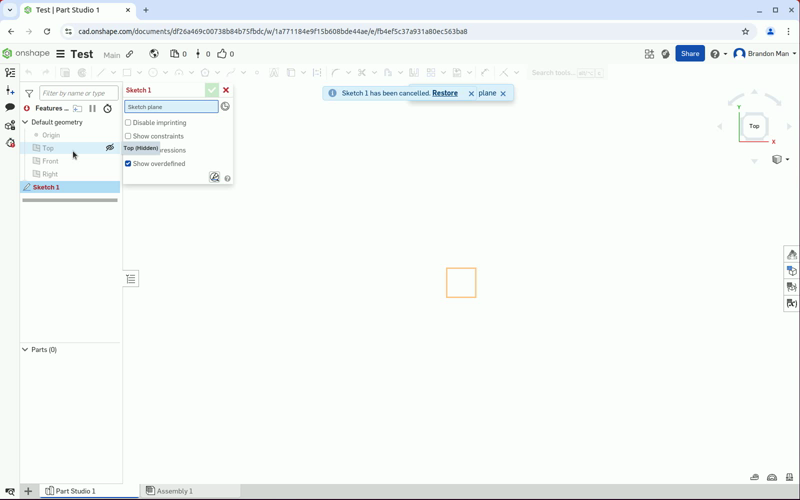
click(73, 150)
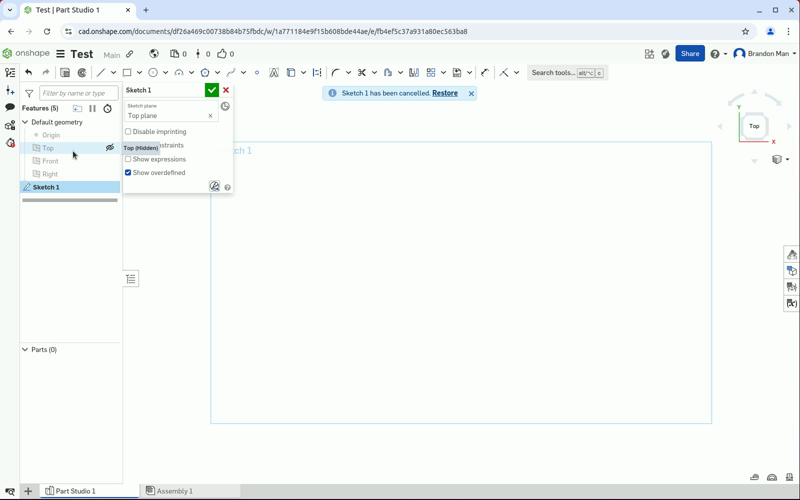
mouse_move(73, 352)
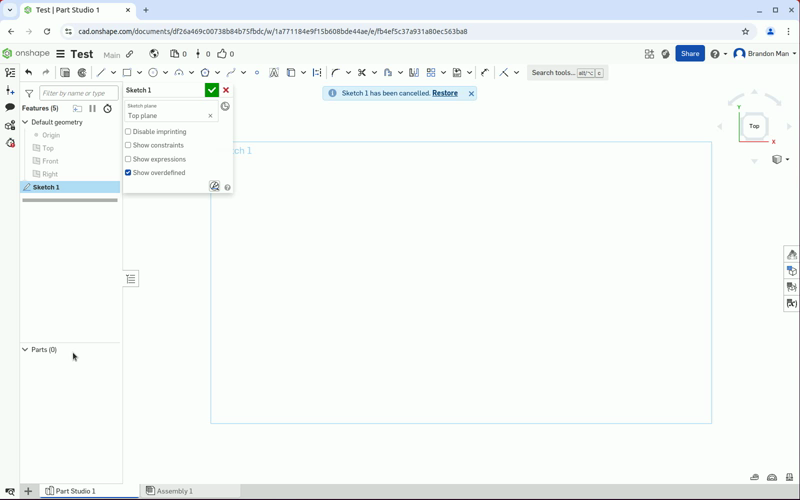
key(y)
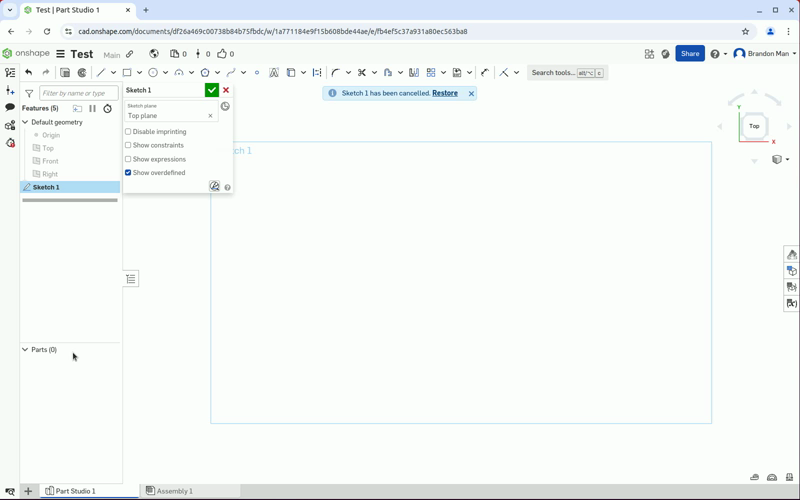
key(l)
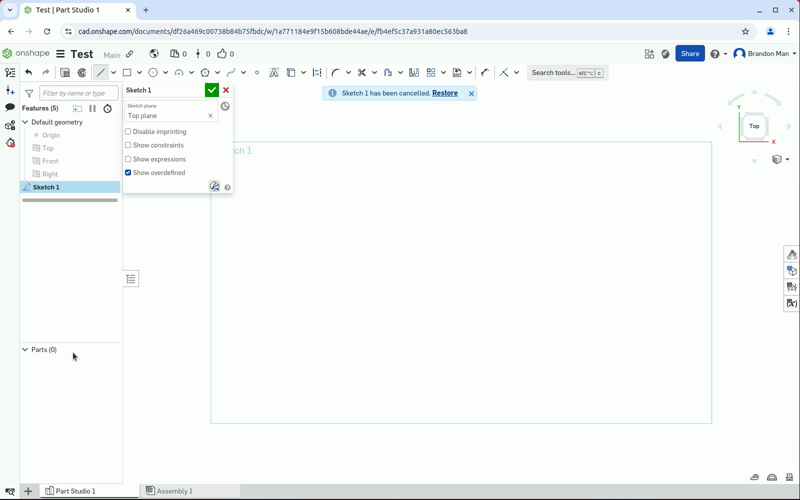
key_down(shift)
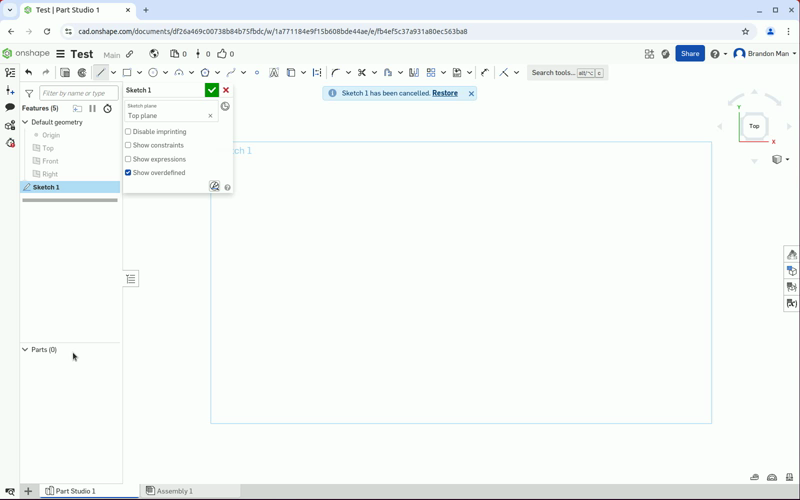
mouse_move(390, 403)
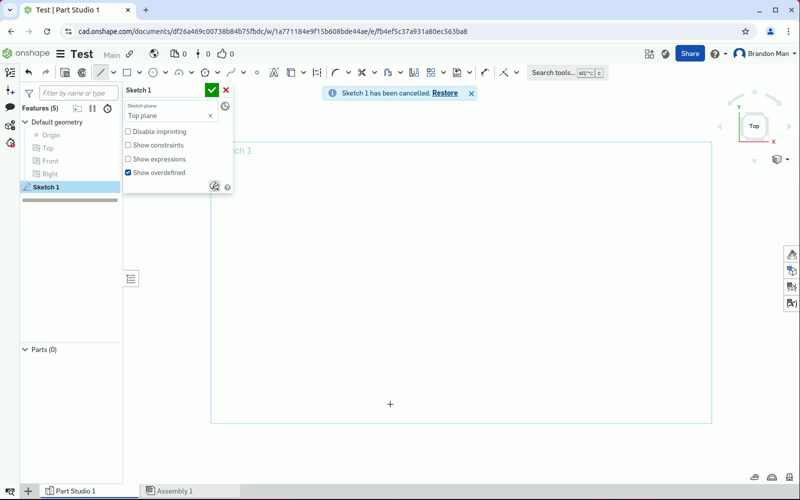
click(390, 403)
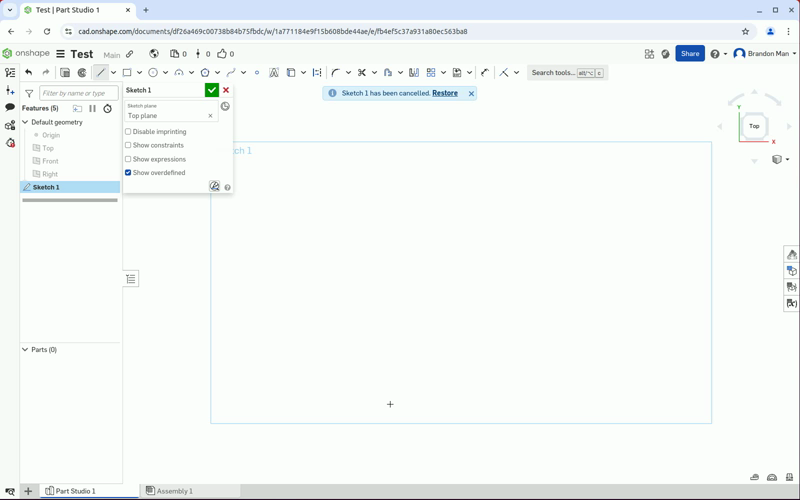
key_up(shift)
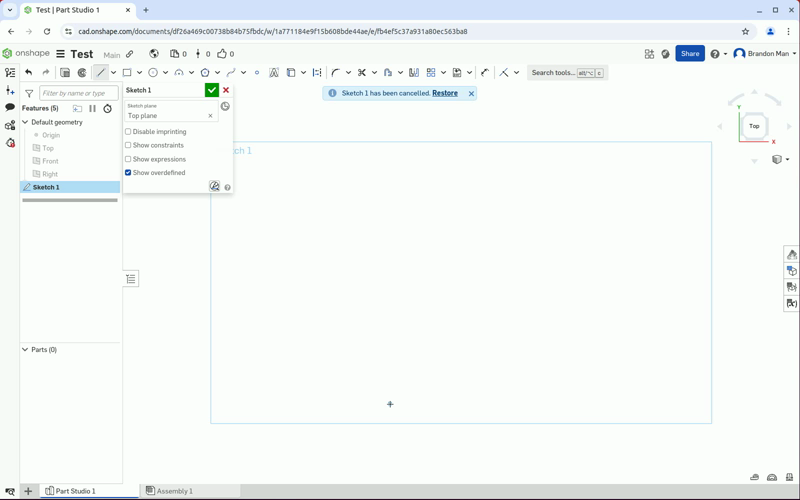
key_down(shift)
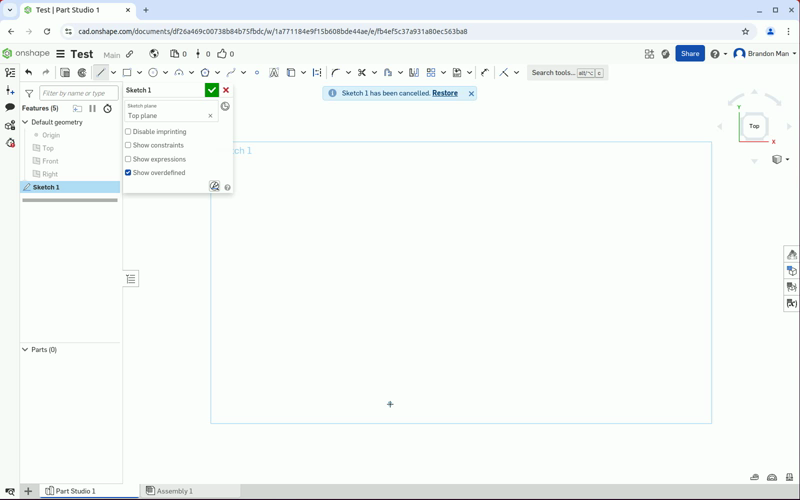
mouse_move(420, 403)
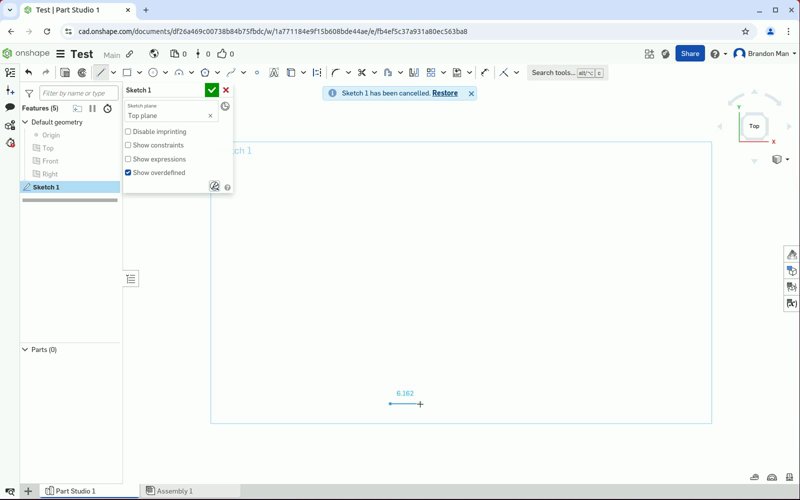
mouse_move(418, 403)
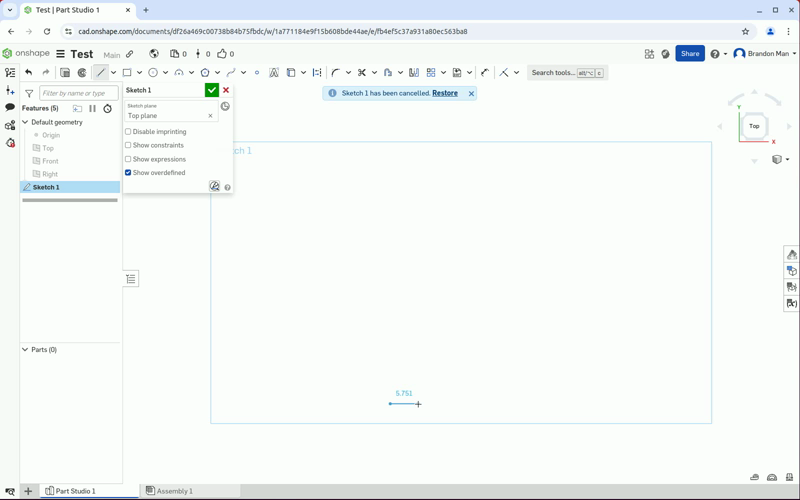
click(418, 403)
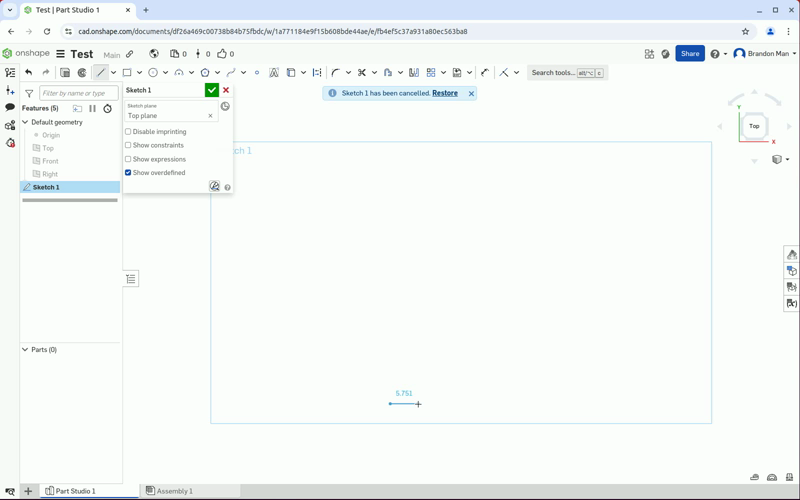
key_up(shift)
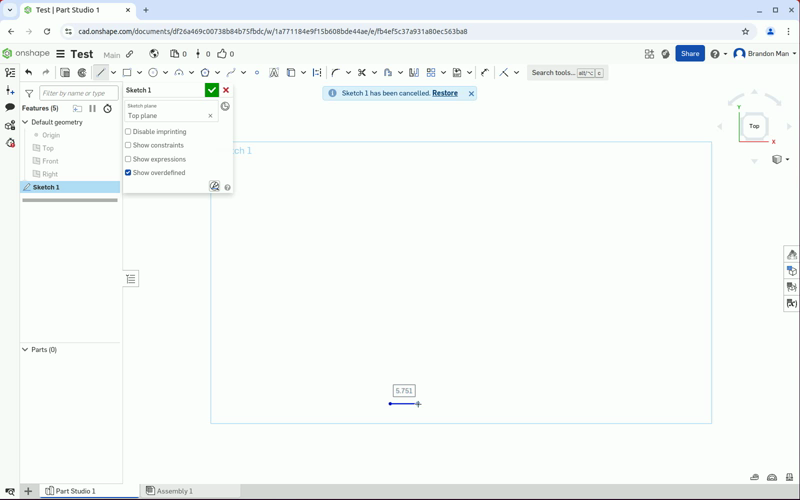
key_down(shift)
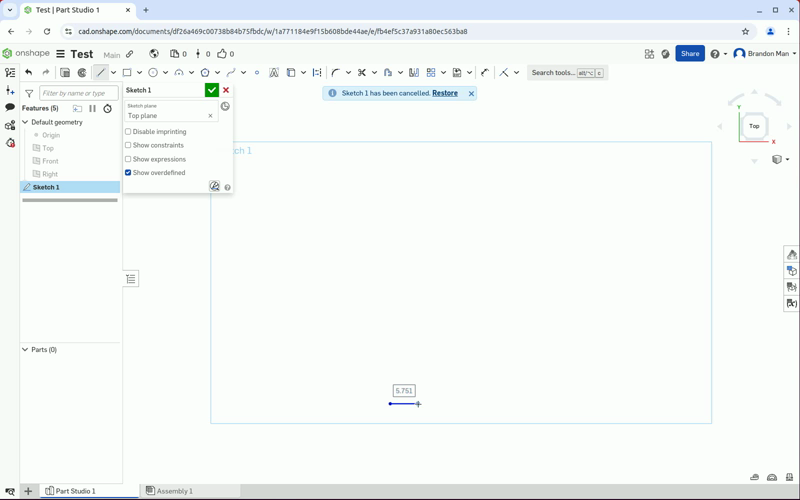
mouse_move(418, 304)
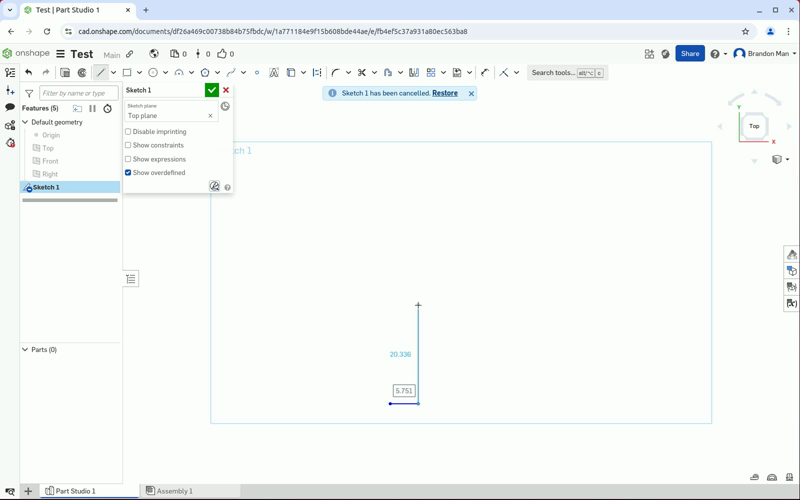
click(418, 304)
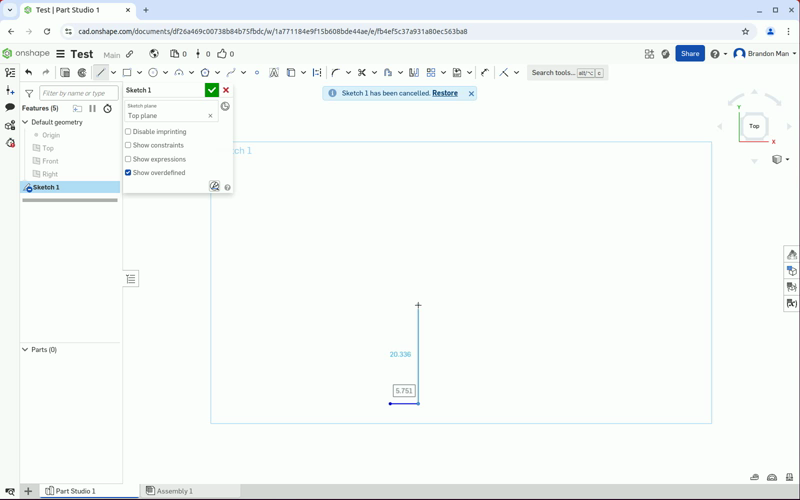
key_up(shift)
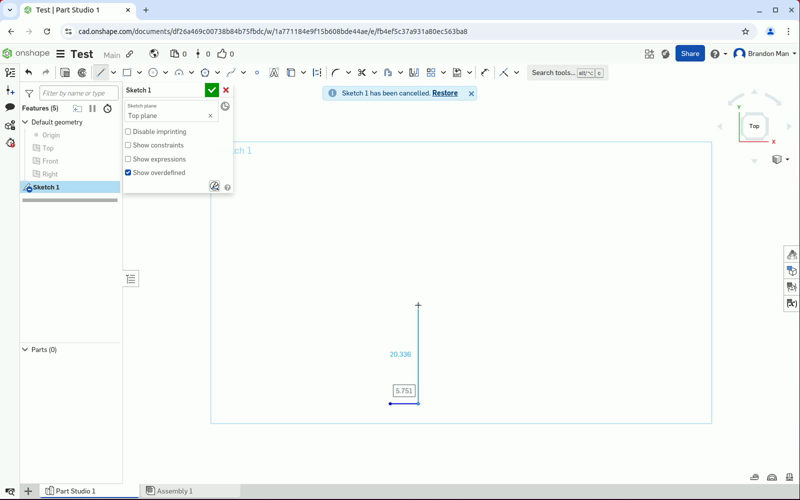
key_down(shift)
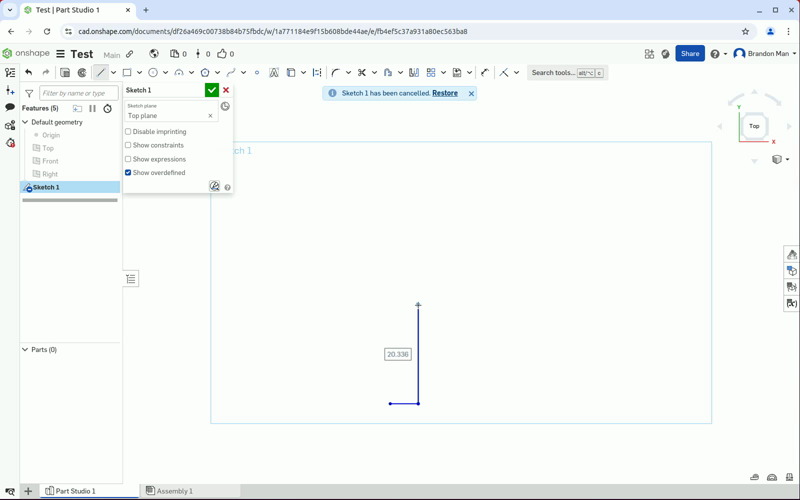
mouse_move(448, 304)
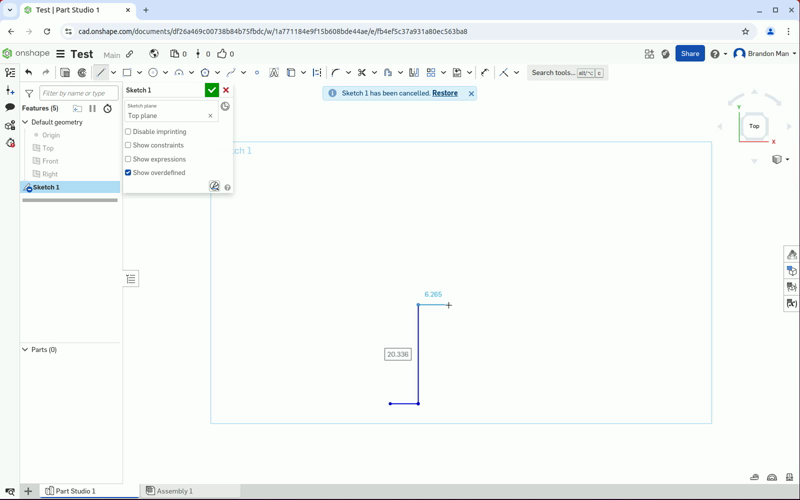
mouse_move(461, 304)
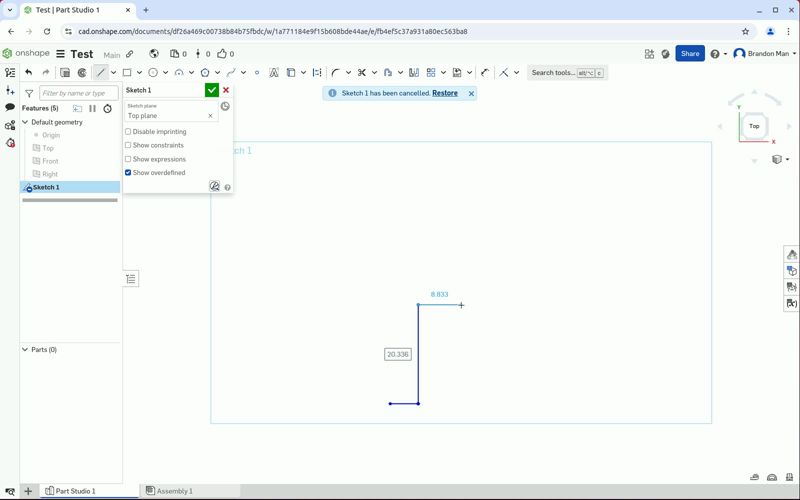
click(461, 304)
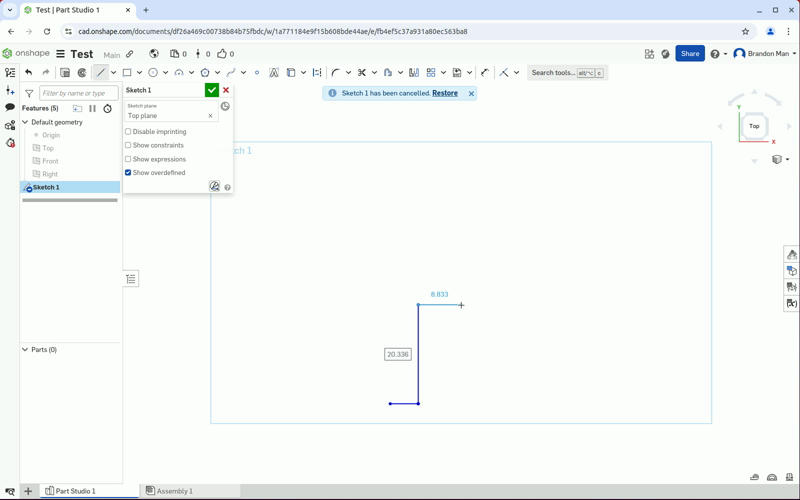
key_up(shift)
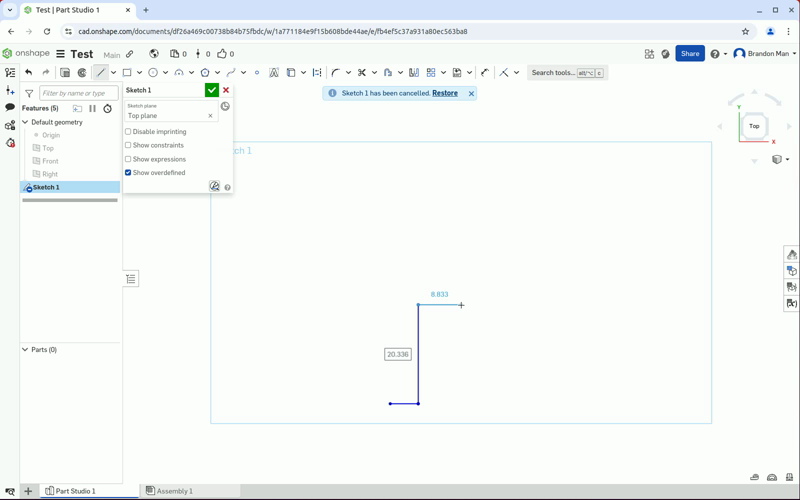
key_down(shift)
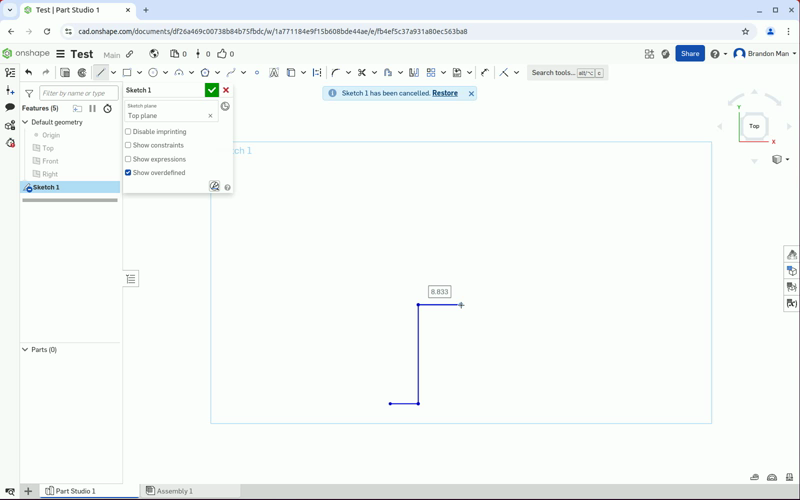
mouse_move(491, 304)
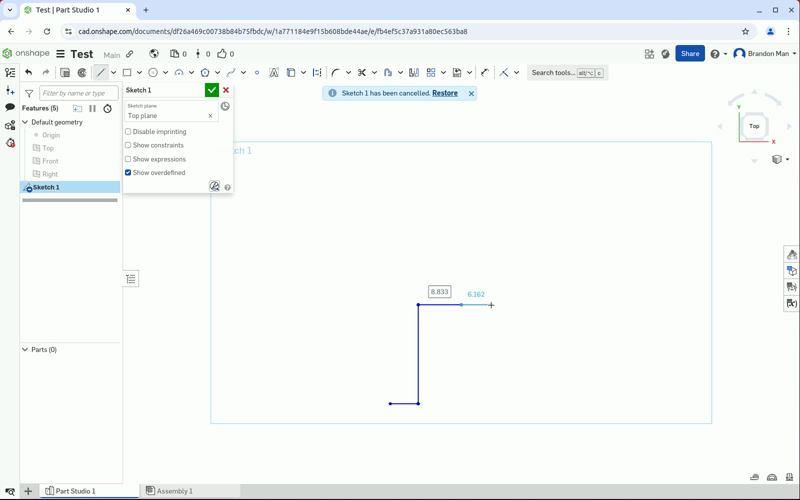
mouse_move(502, 304)
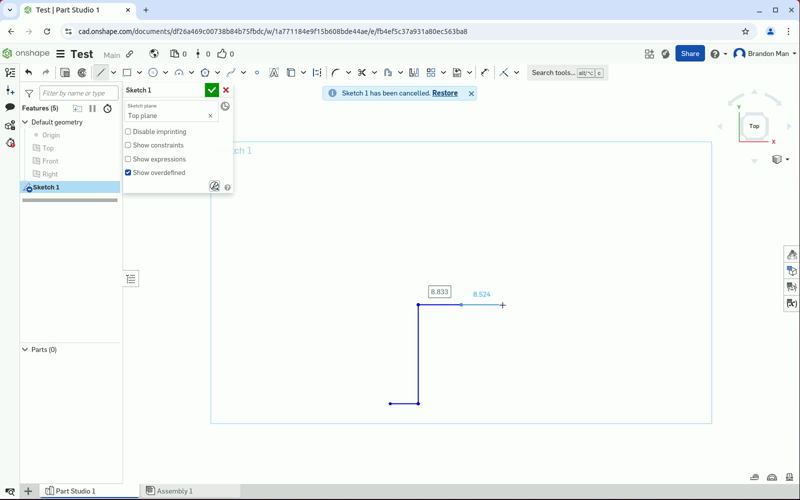
click(502, 304)
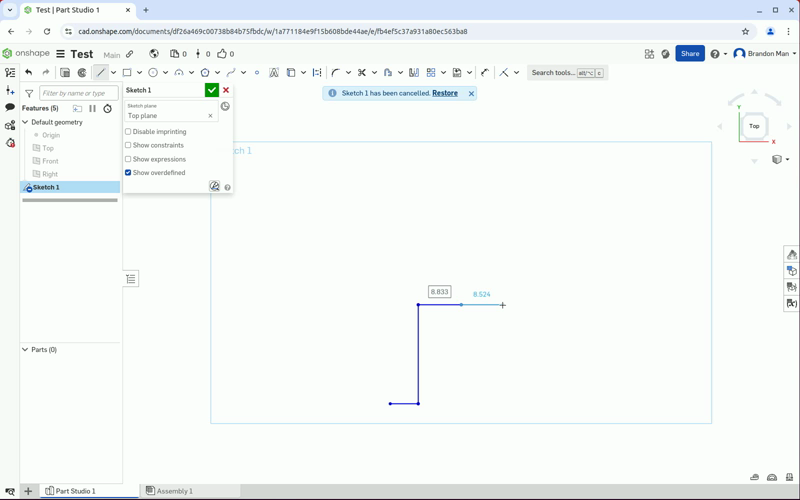
key_up(shift)
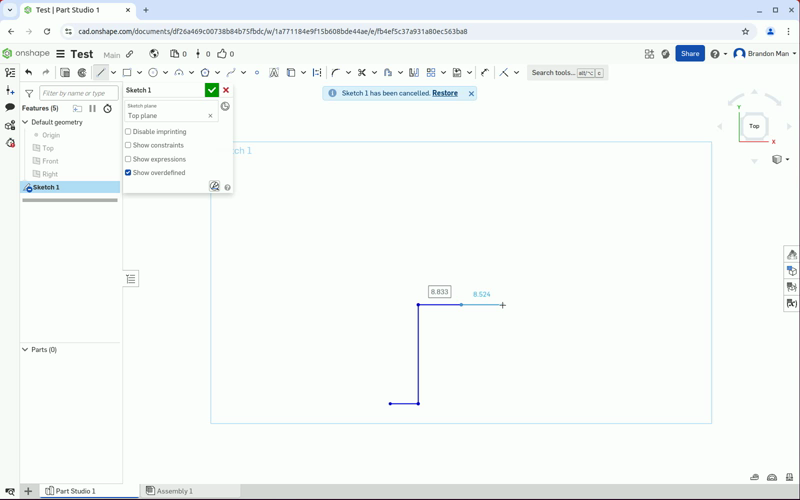
key_down(shift)
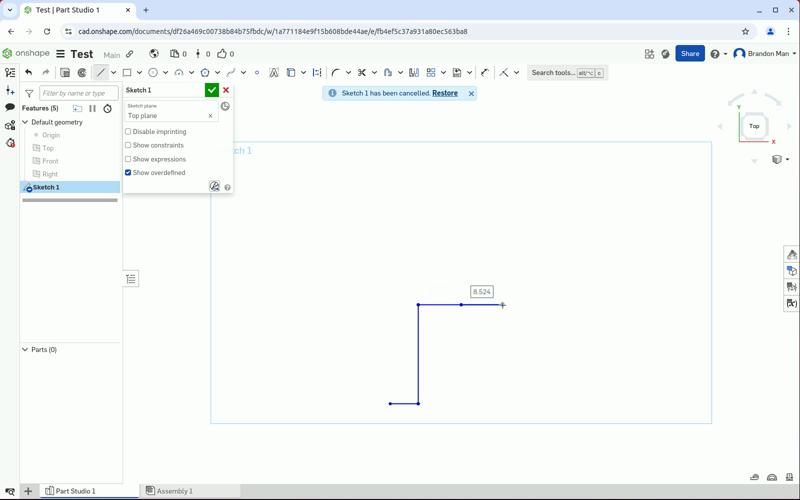
mouse_move(502, 403)
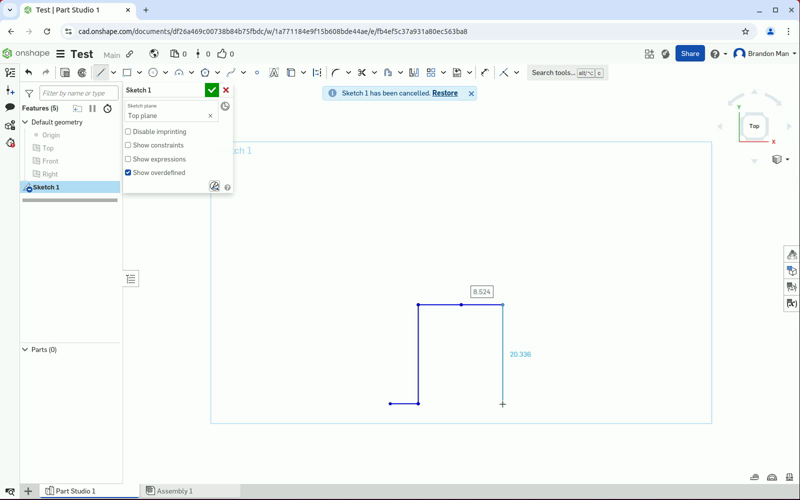
click(502, 403)
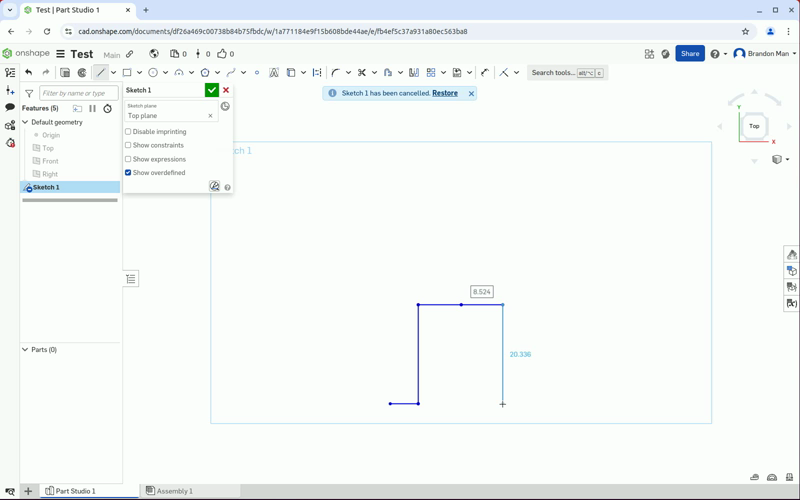
key_up(shift)
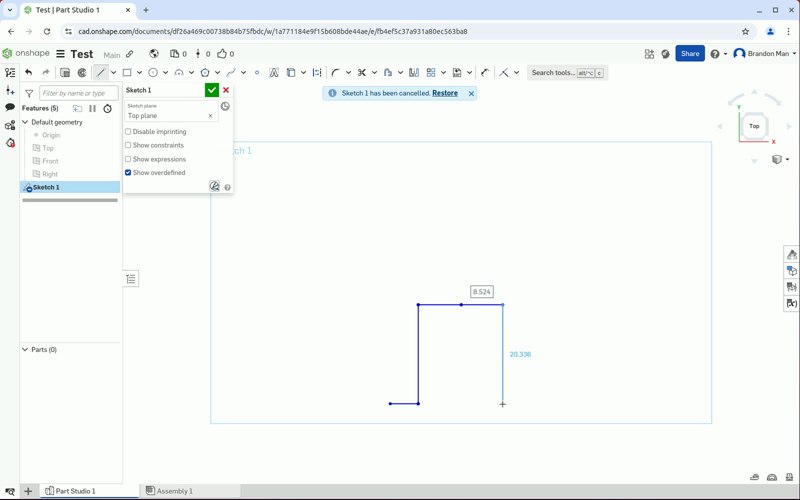
key_down(shift)
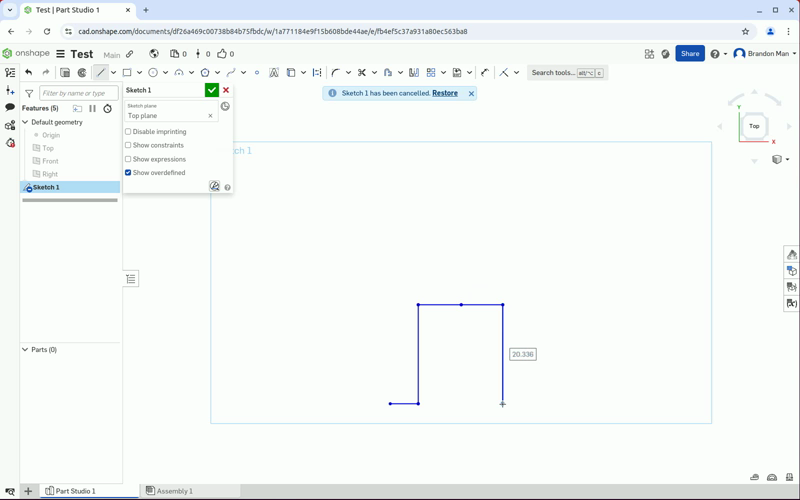
mouse_move(532, 403)
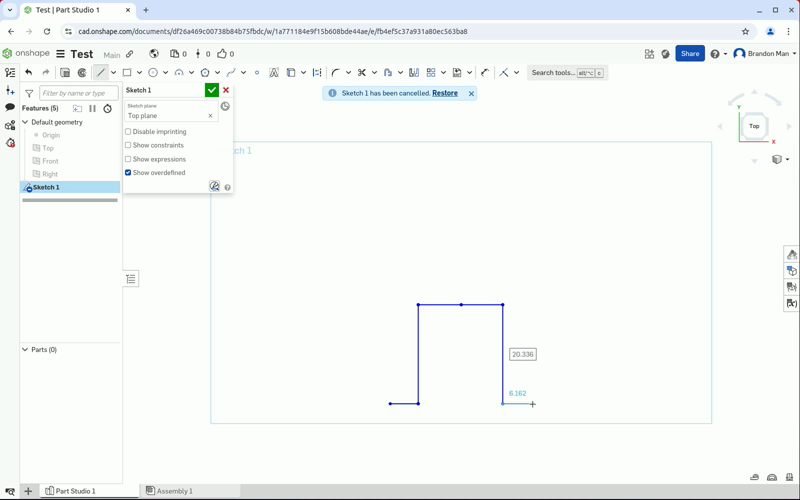
mouse_move(530, 403)
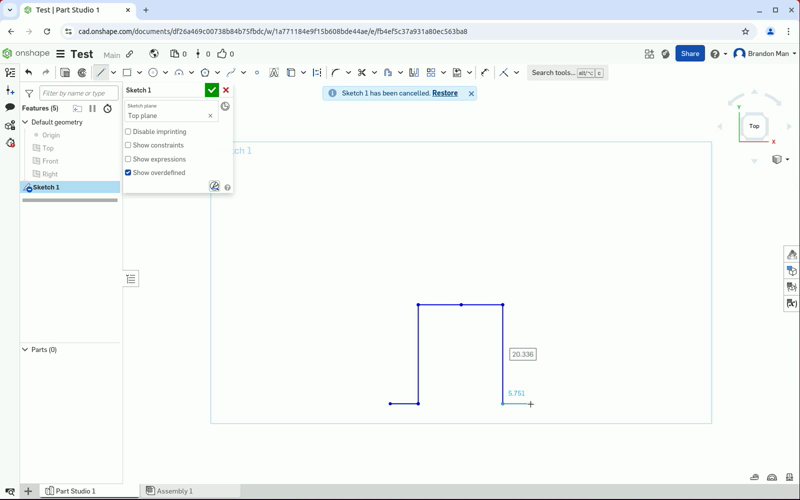
click(530, 403)
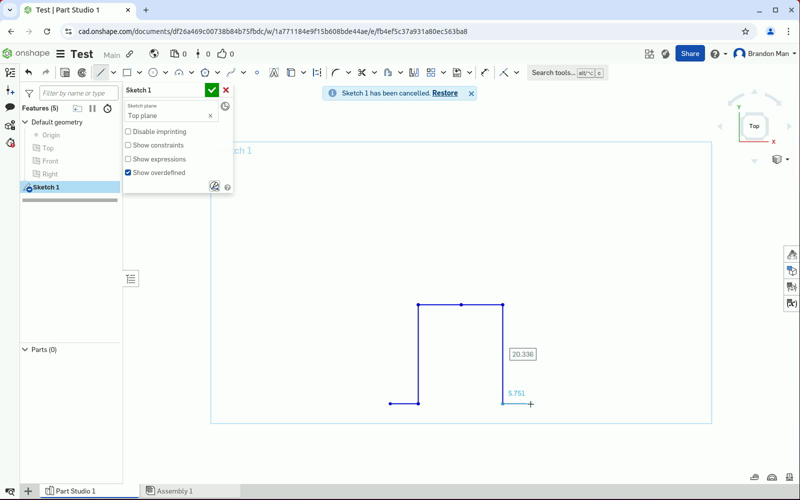
key_up(shift)
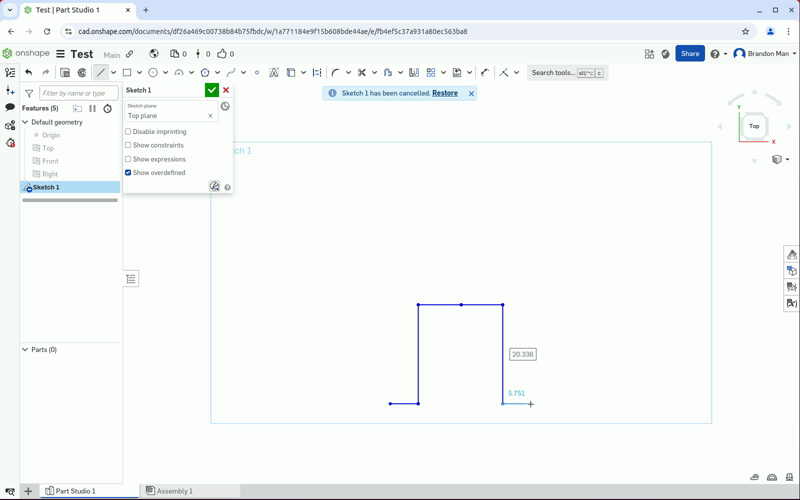
key_down(shift)
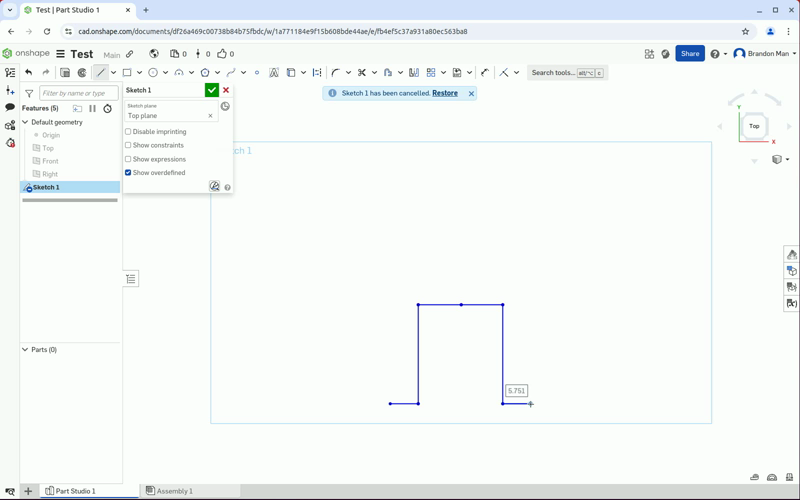
mouse_move(530, 282)
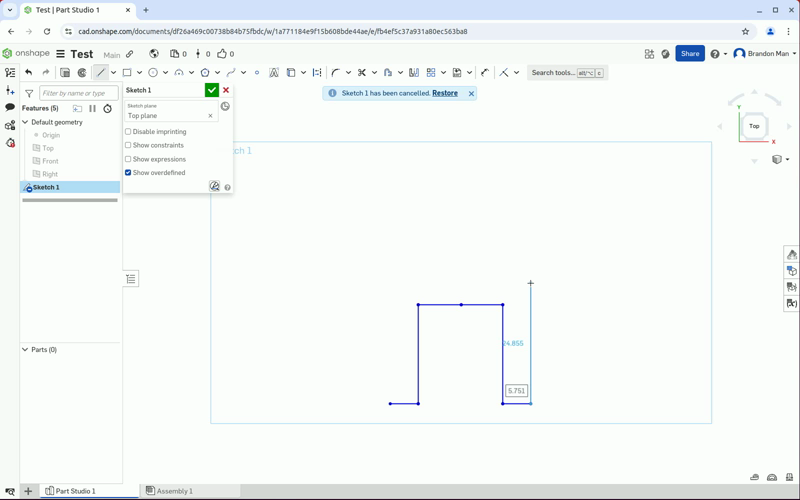
click(530, 282)
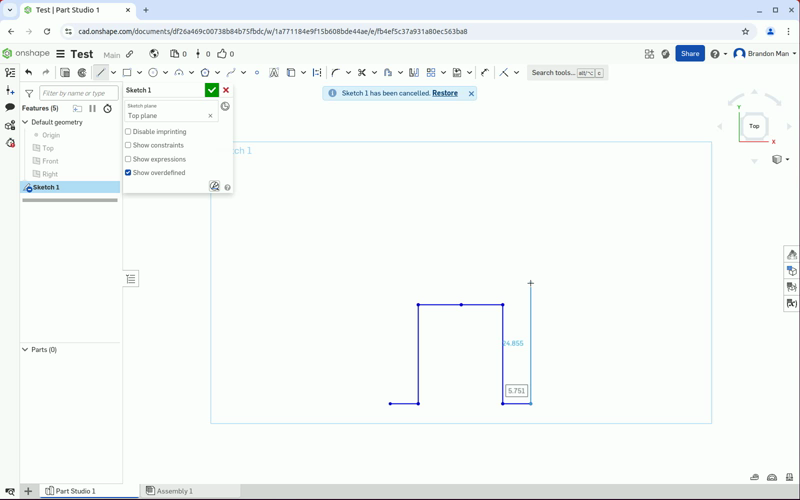
key_up(shift)
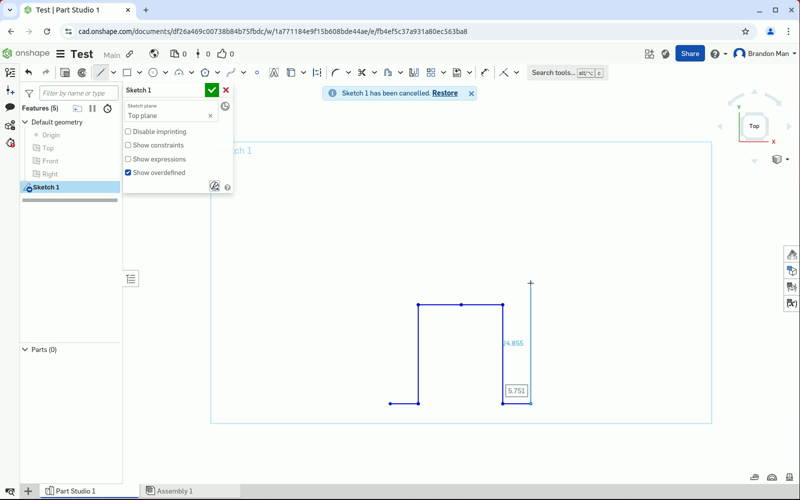
key_down(shift)
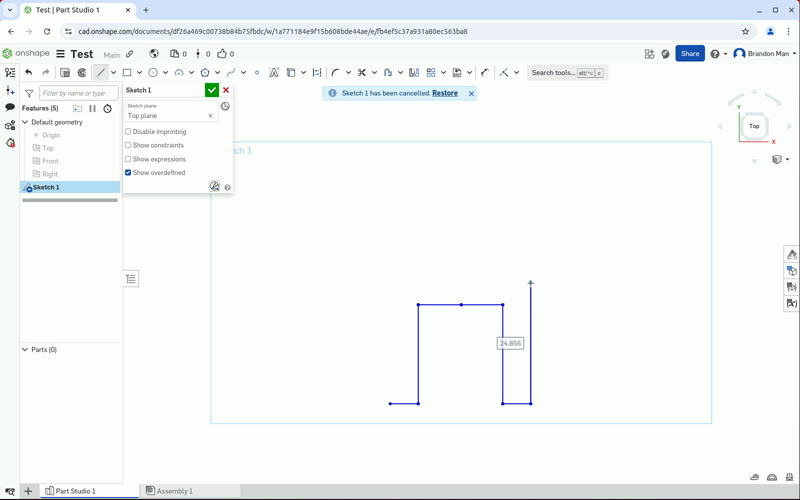
mouse_move(461, 282)
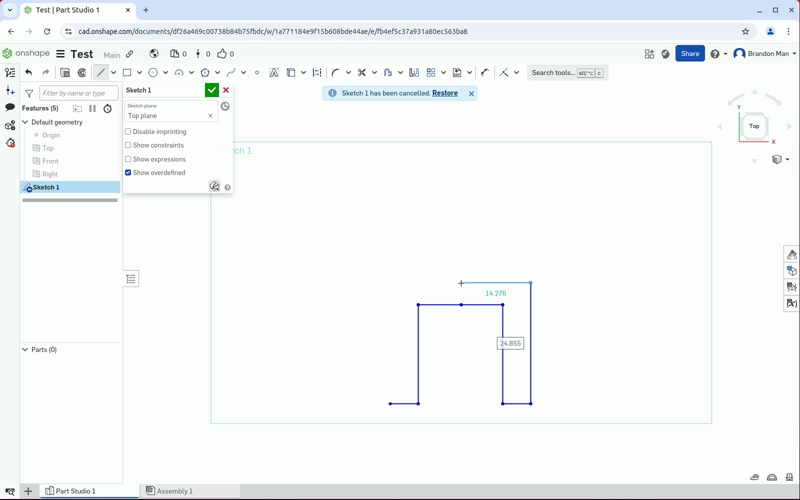
click(461, 282)
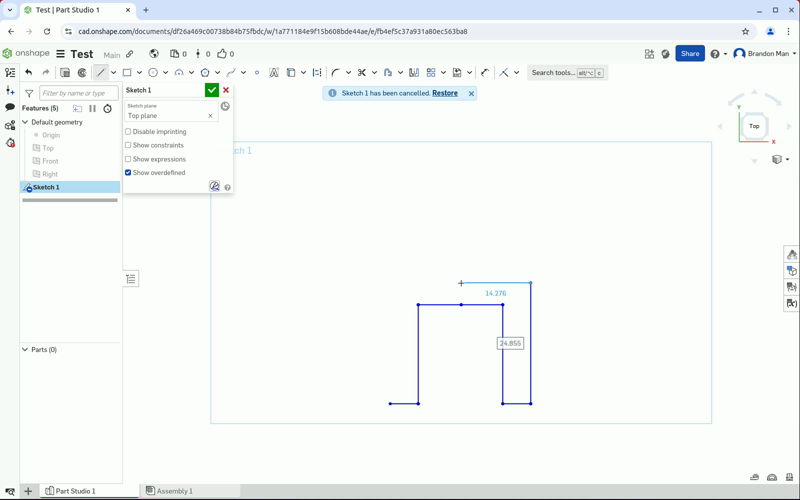
key_up(shift)
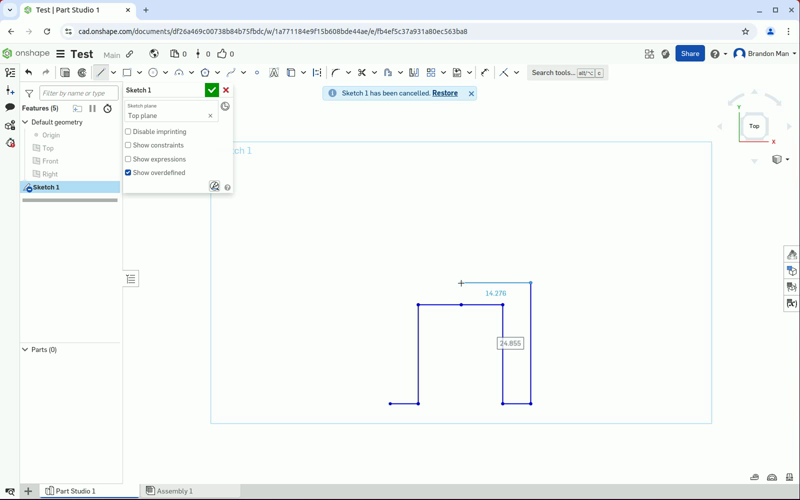
key_down(shift)
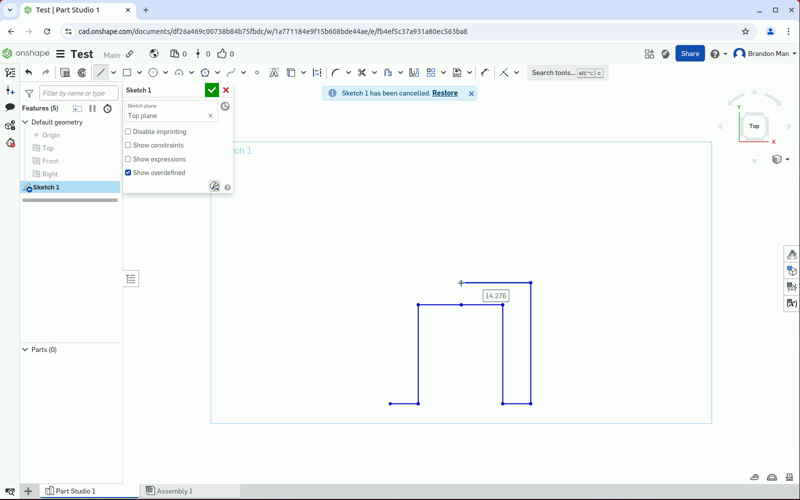
mouse_move(390, 282)
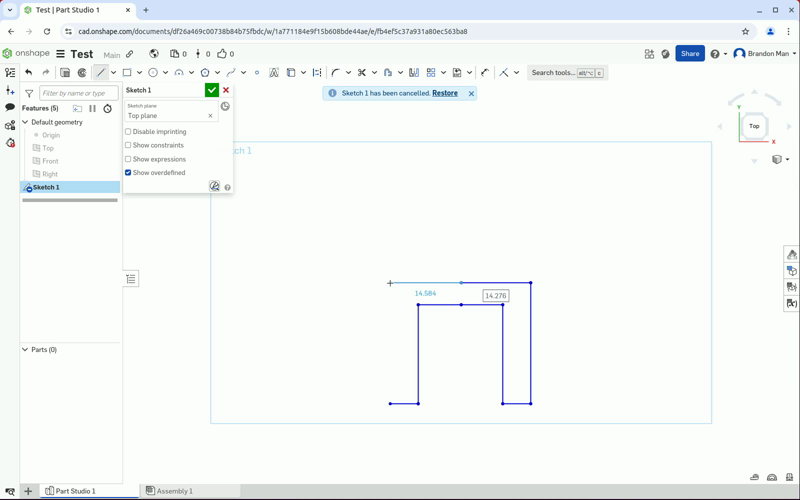
click(390, 282)
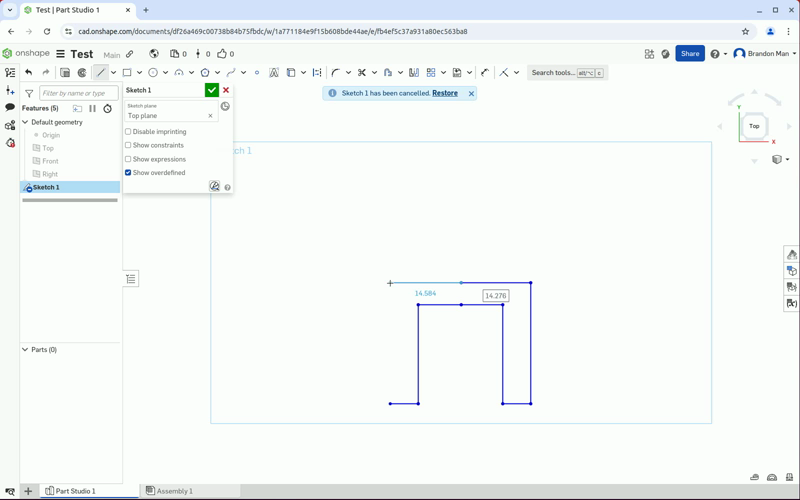
key_up(shift)
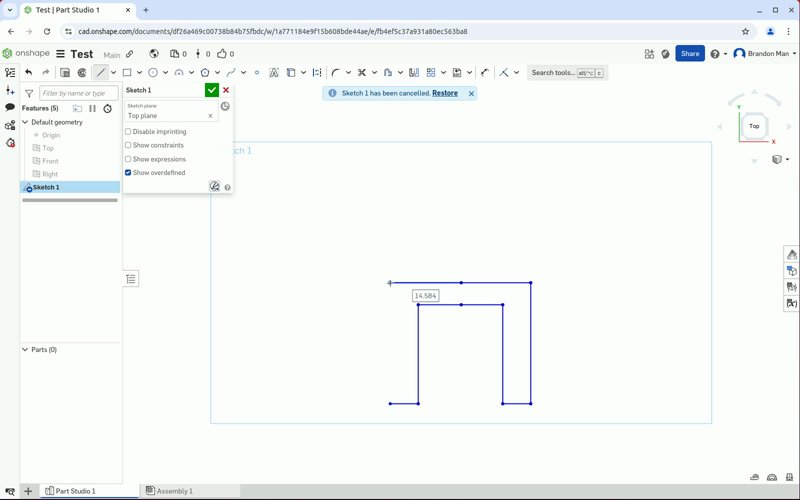
key_down(shift)
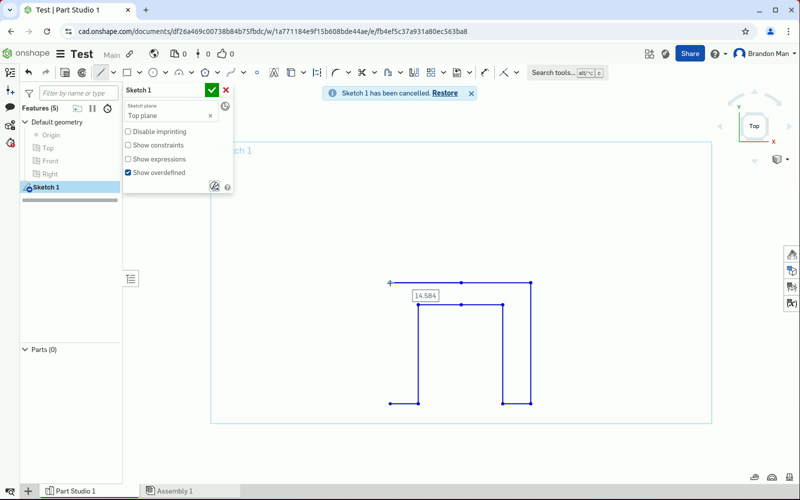
mouse_move(390, 403)
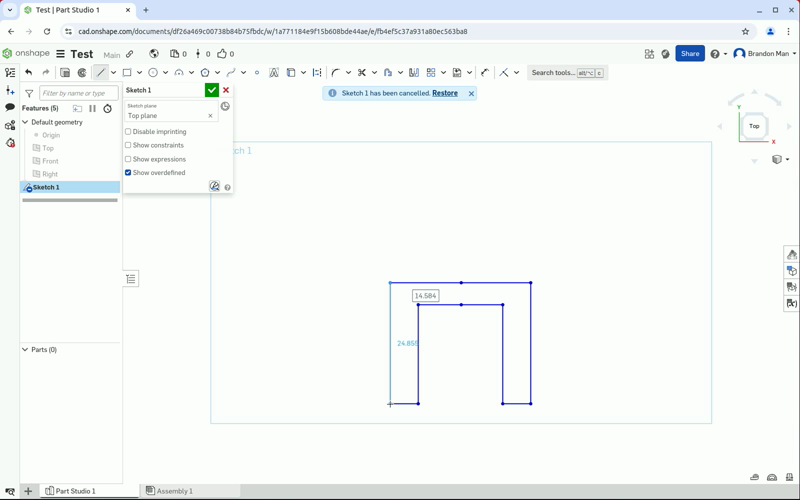
key_up(shift)
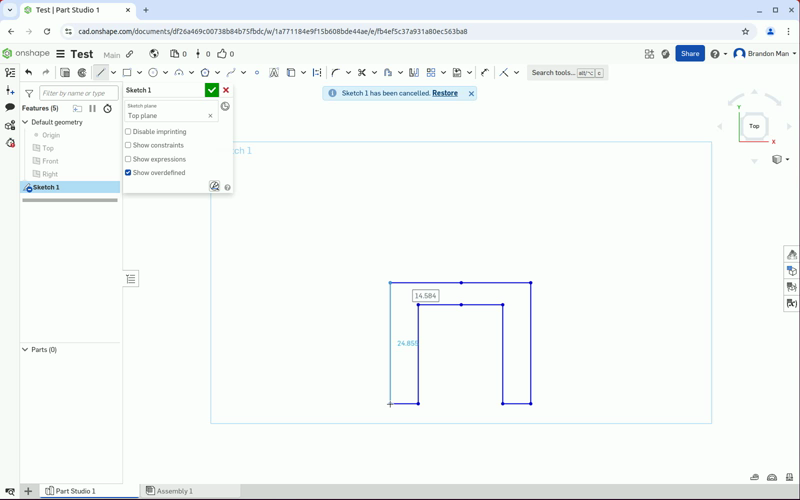
click(390, 403)
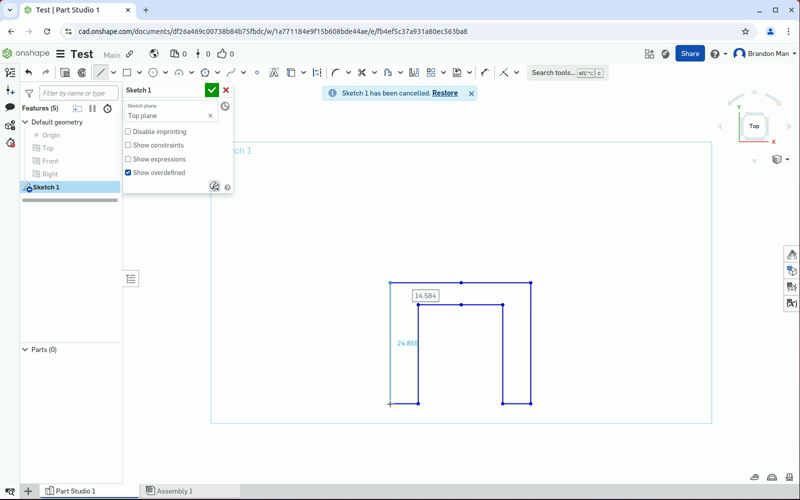
key(esc)
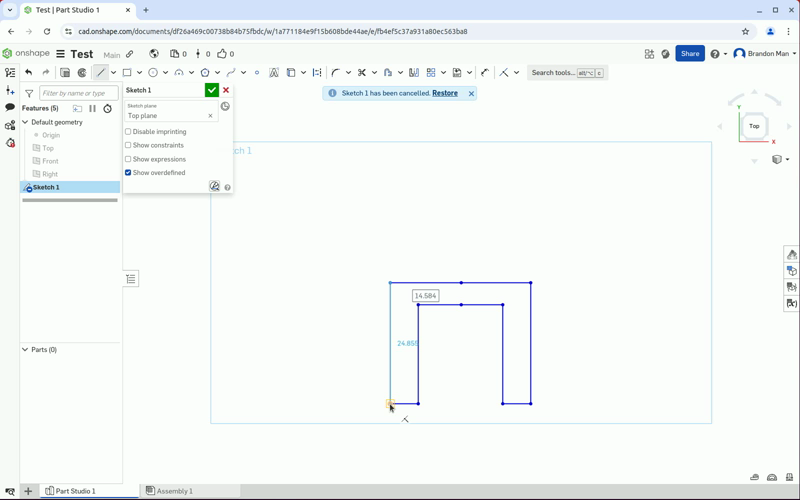
mouse_move(475, 290)
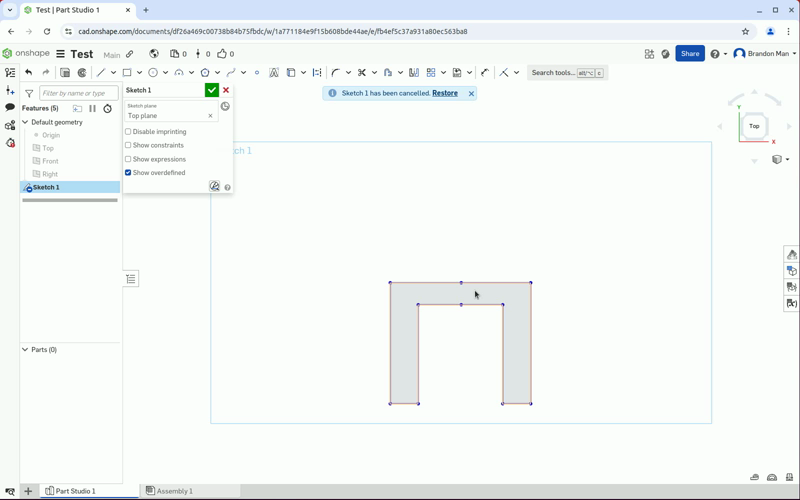
click(475, 290)
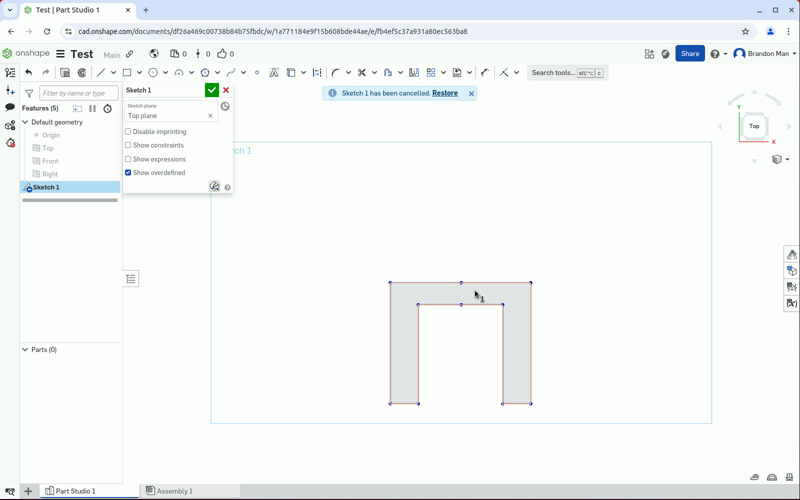
mouse_move(73, 352)
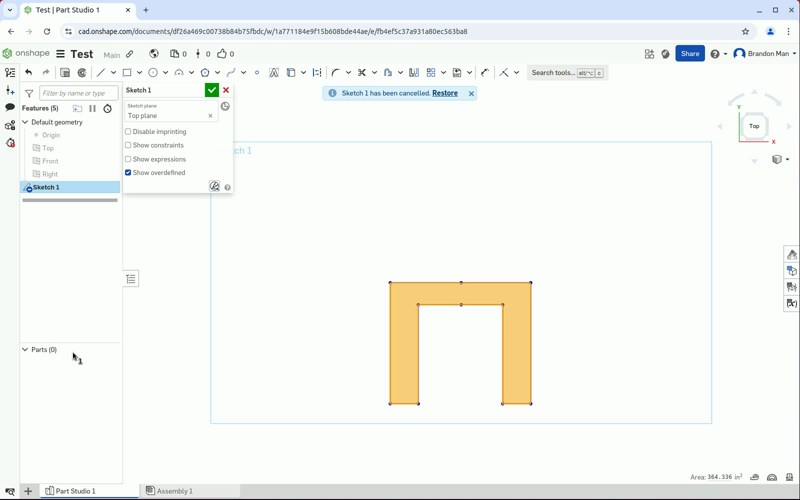
key(shift+y)
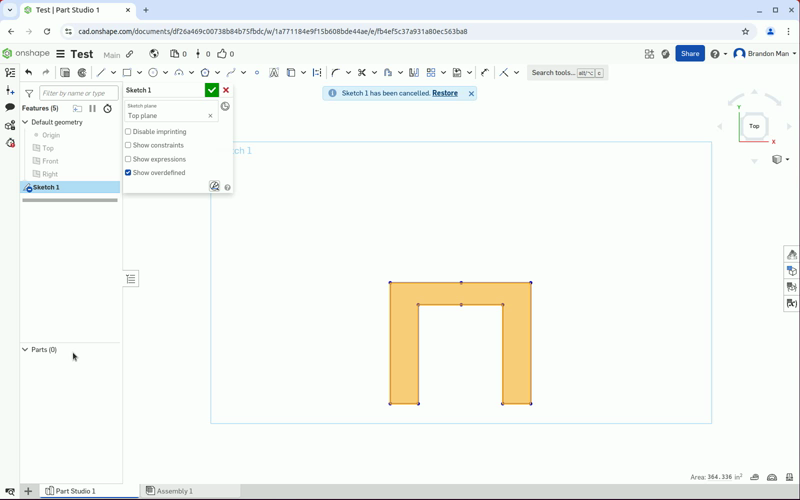
key(shift+e)
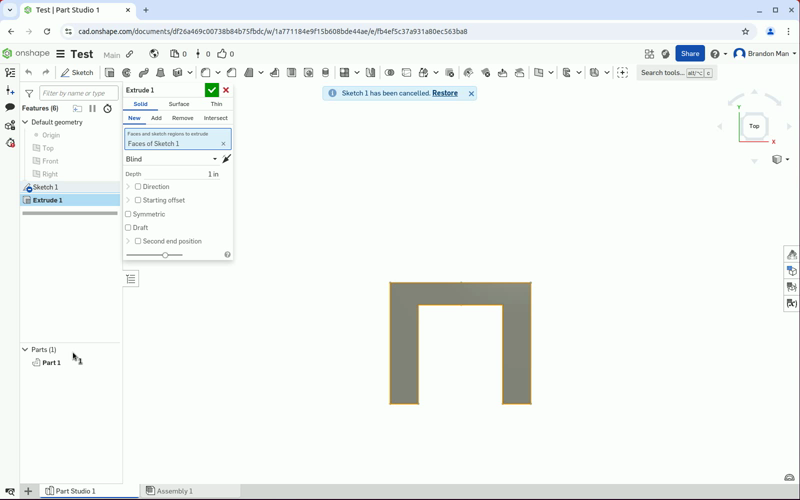
mouse_move(143, 106)
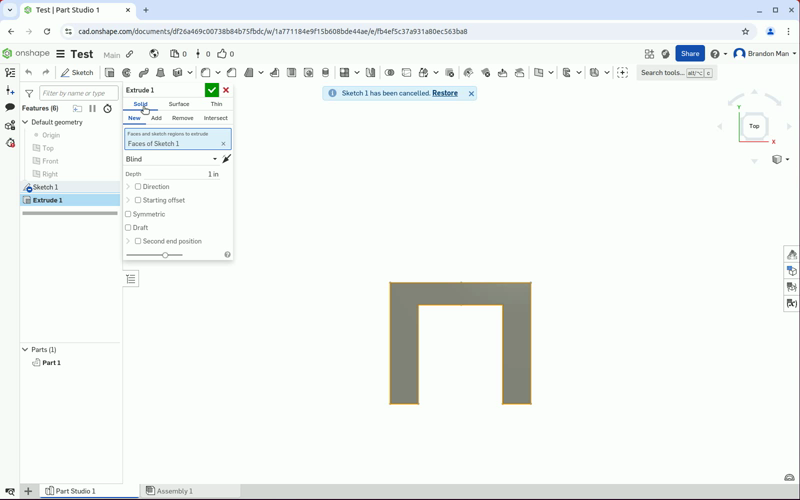
click(143, 106)
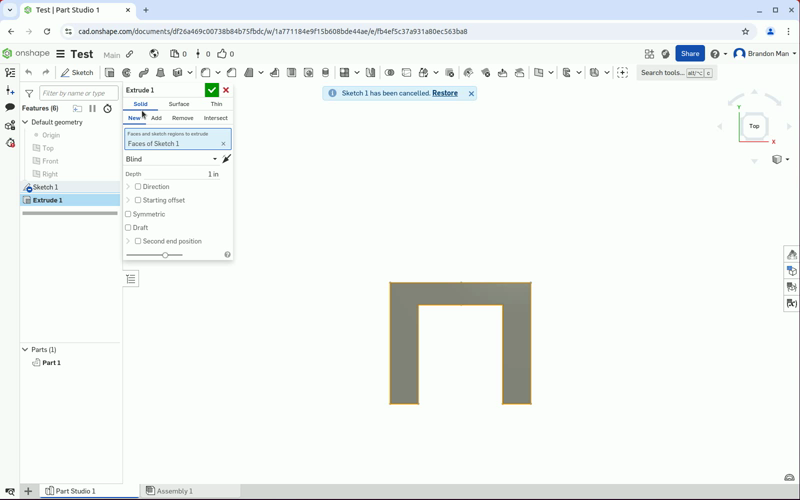
mouse_move(137, 120)
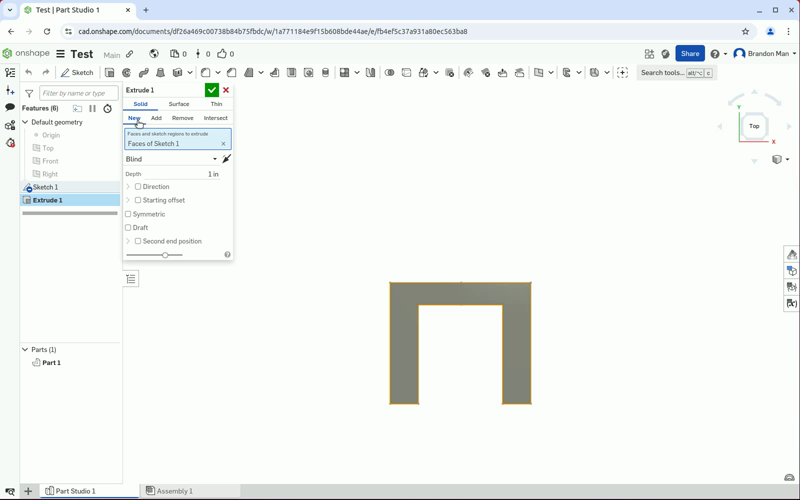
click(137, 120)
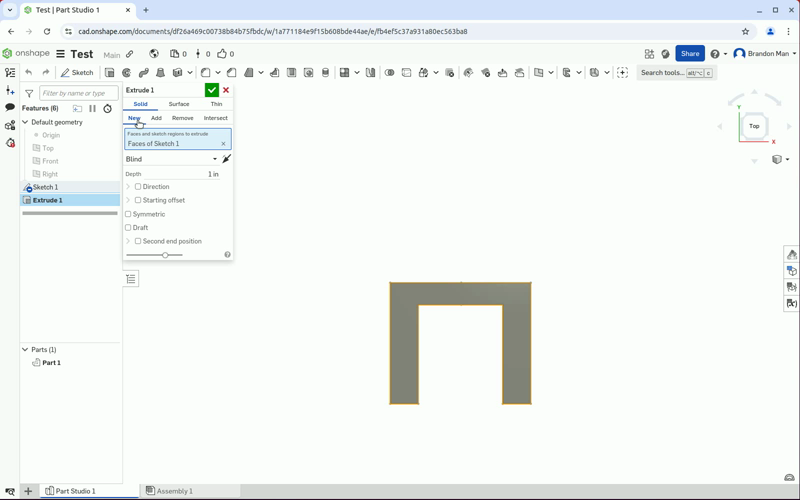
key(tab, 4)
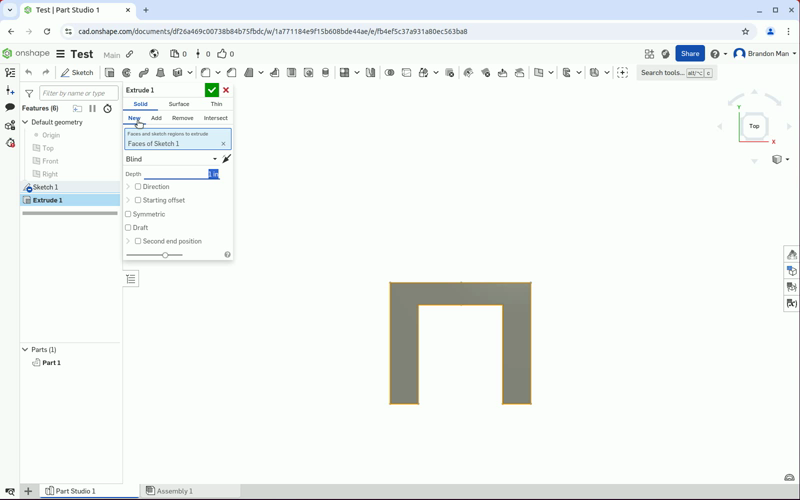
text(17.331)
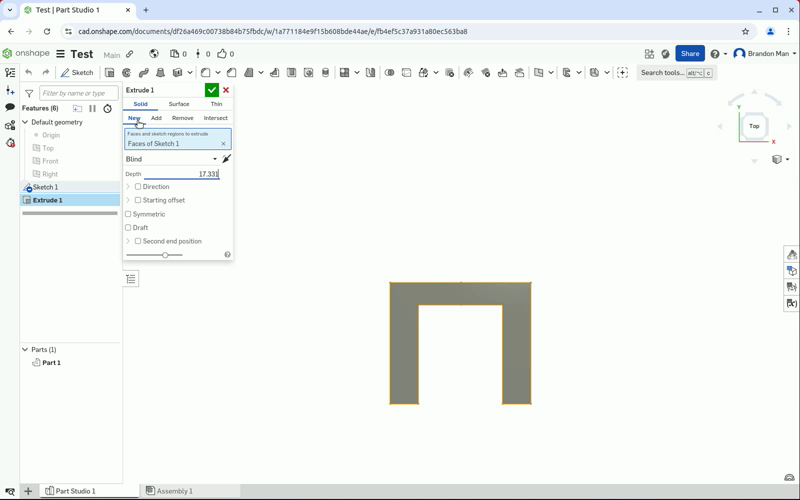
key(enter)
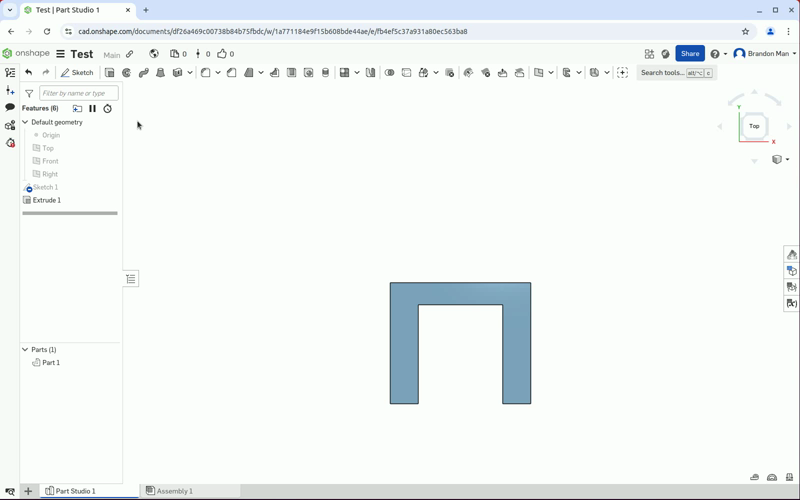
key(shift+h)
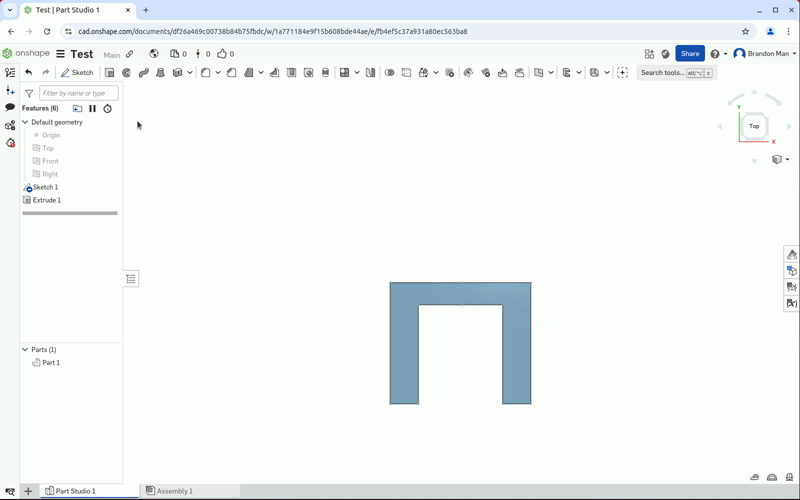
key(shift+h)
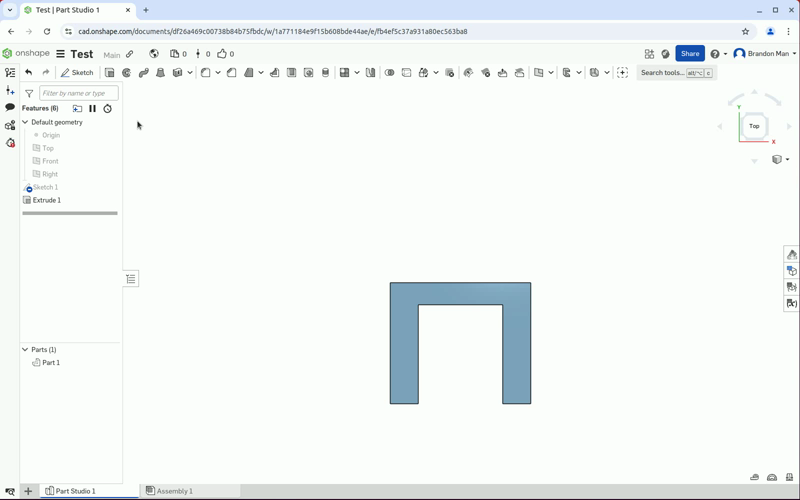
mouse_move(73, 189)
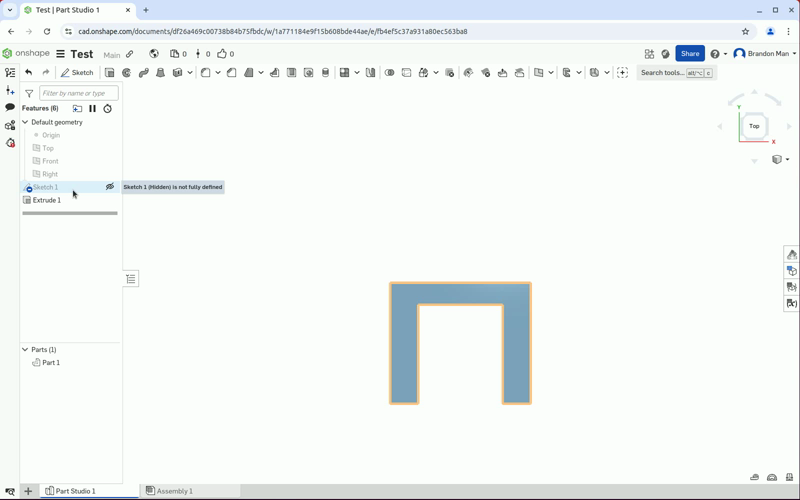
click(73, 189)
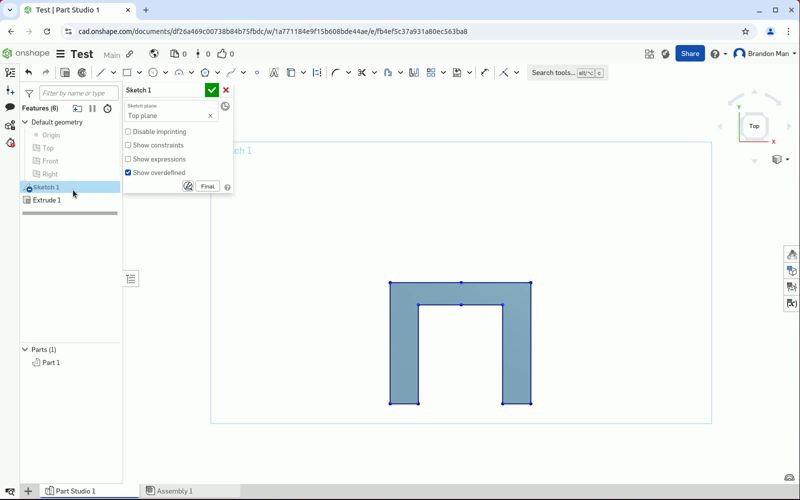
mouse_move(229, 92)
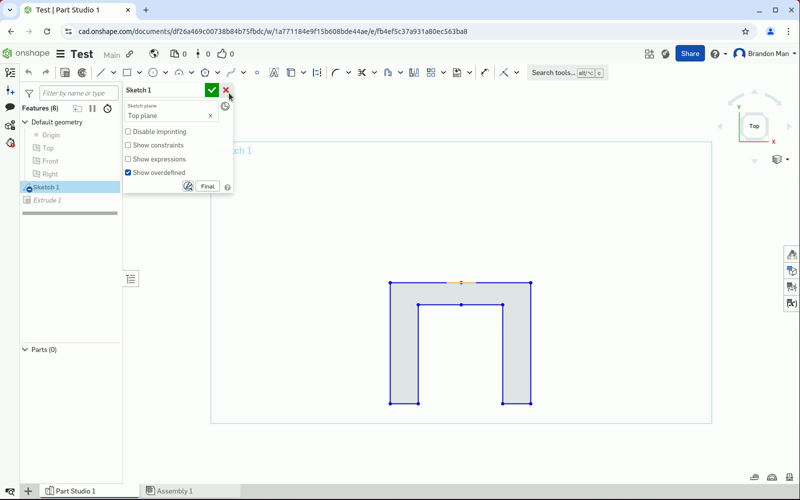
click(229, 92)
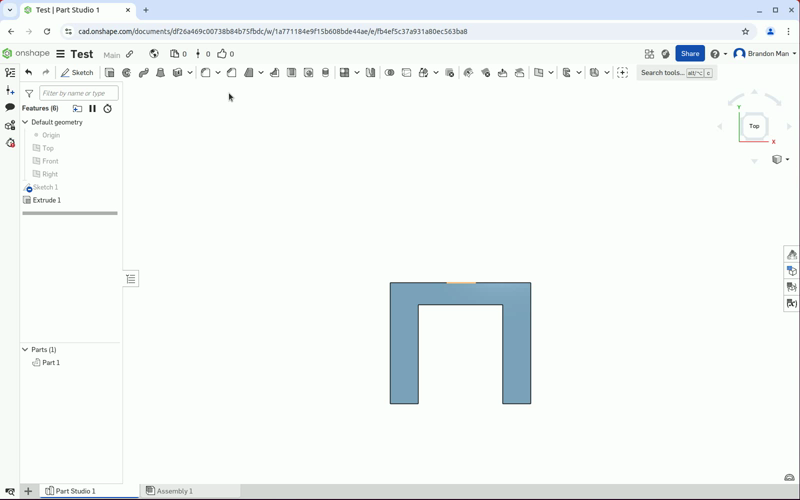
mouse_move(73, 352)
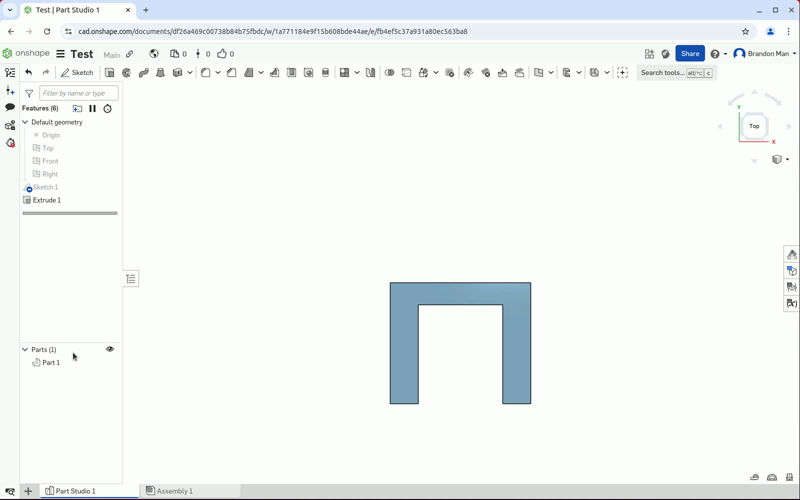
key(y)
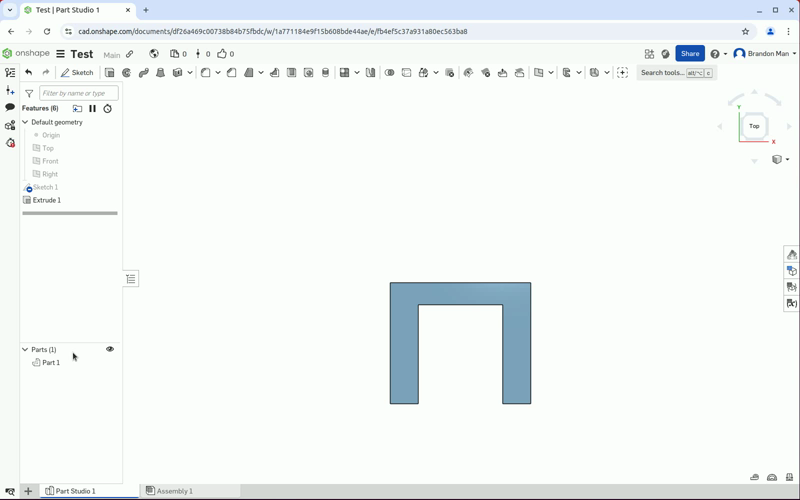
key(shift+p)
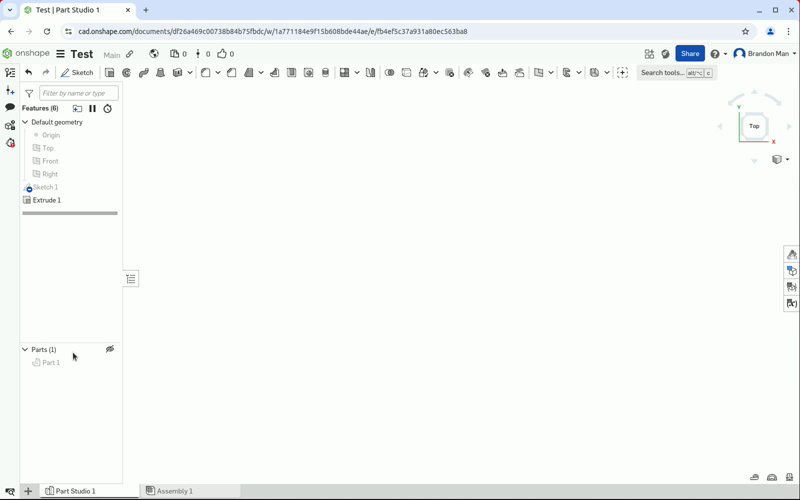
key(space)
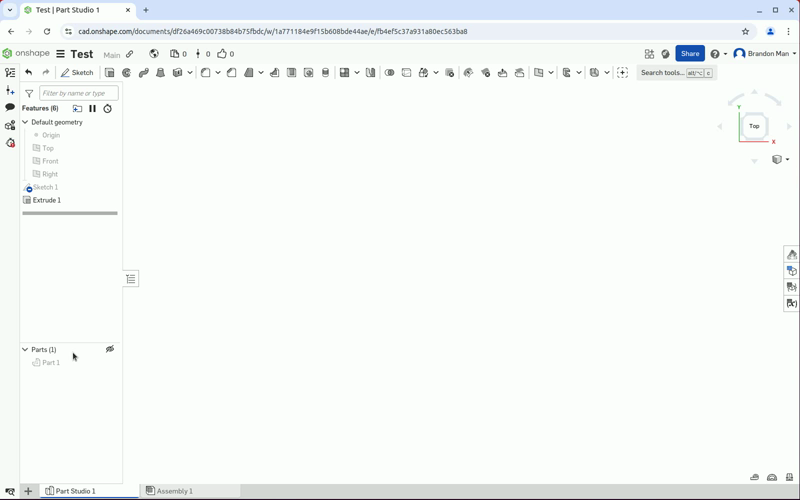
key_down(shift)
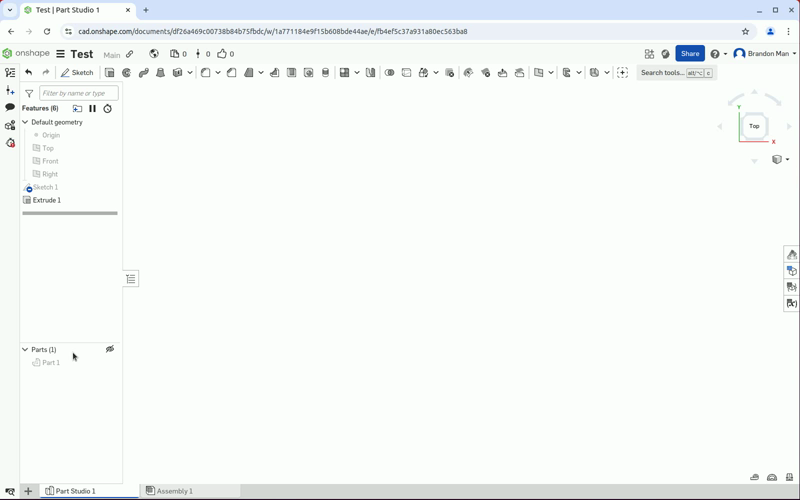
key(up)
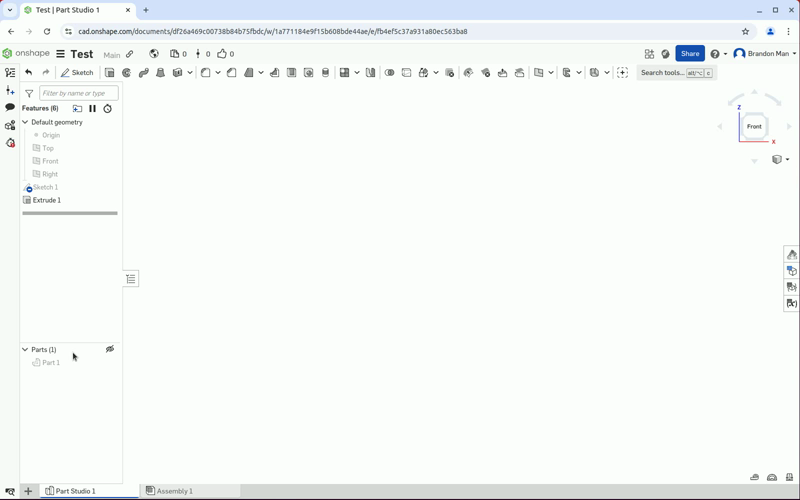
key_up(shift)
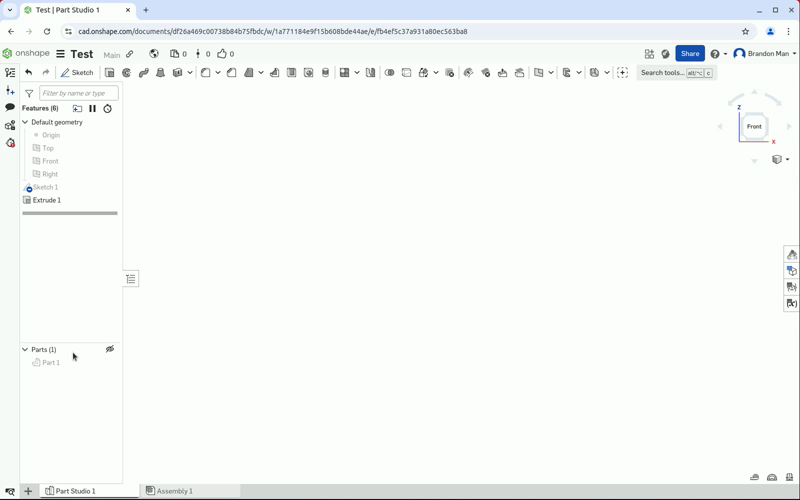
key(space)
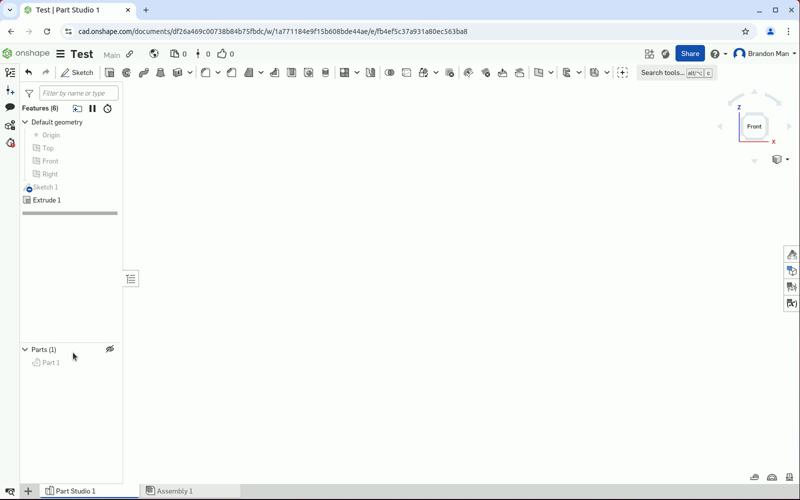
key_down(shift)
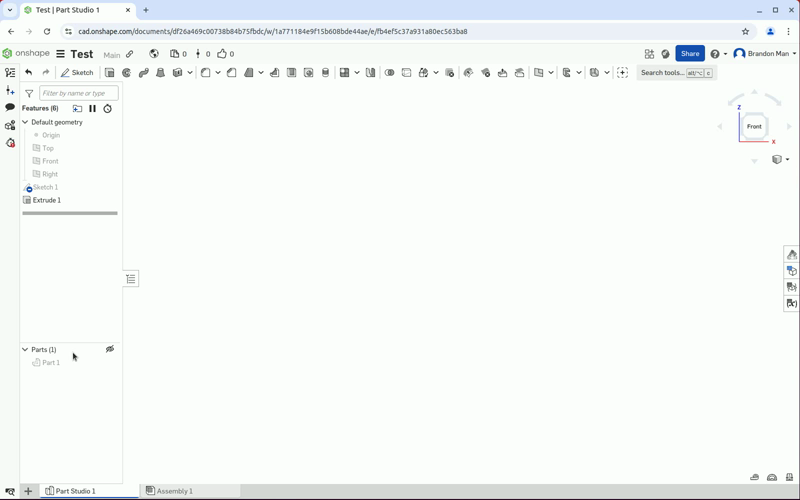
key(left)
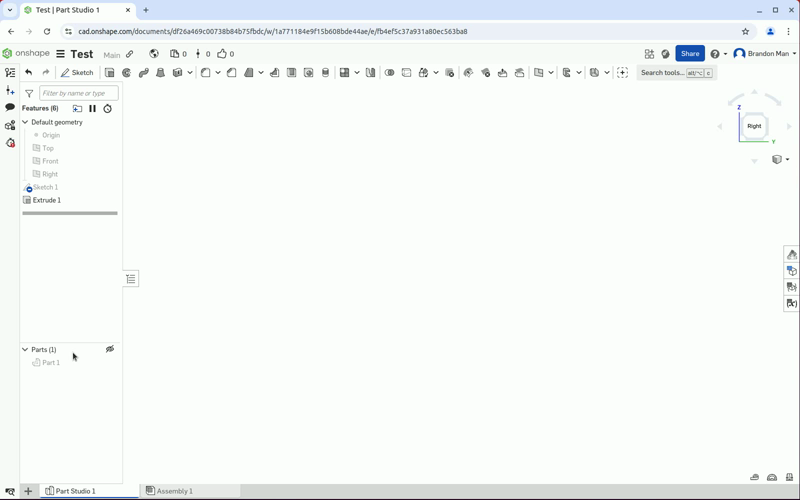
key_up(shift)
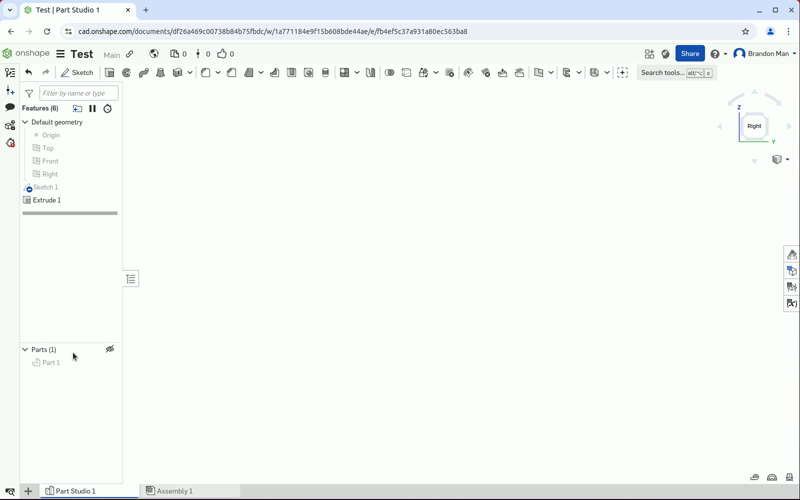
mouse_move(73, 352)
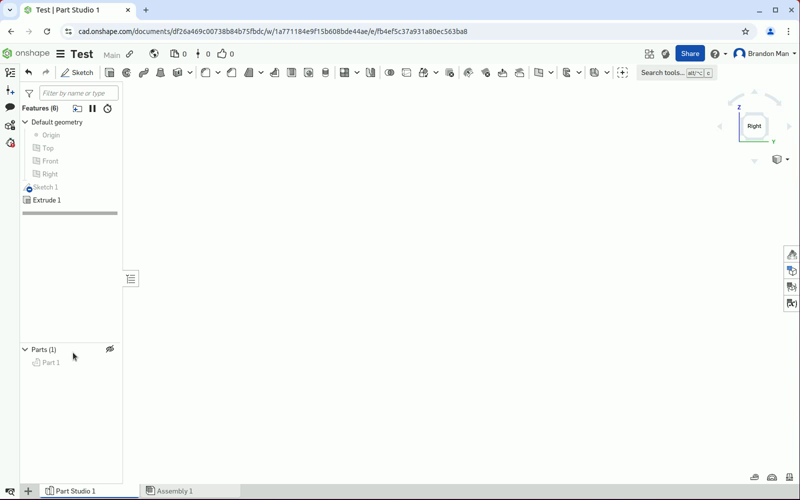
key(shift+y)
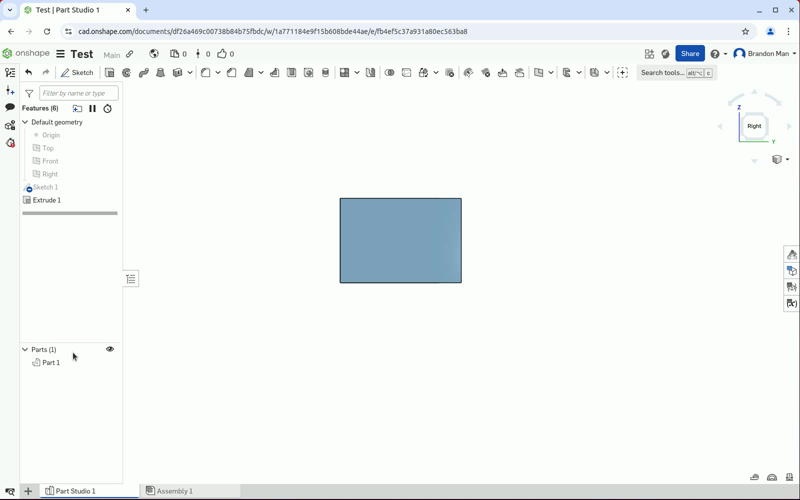
mouse_move(541, 75)
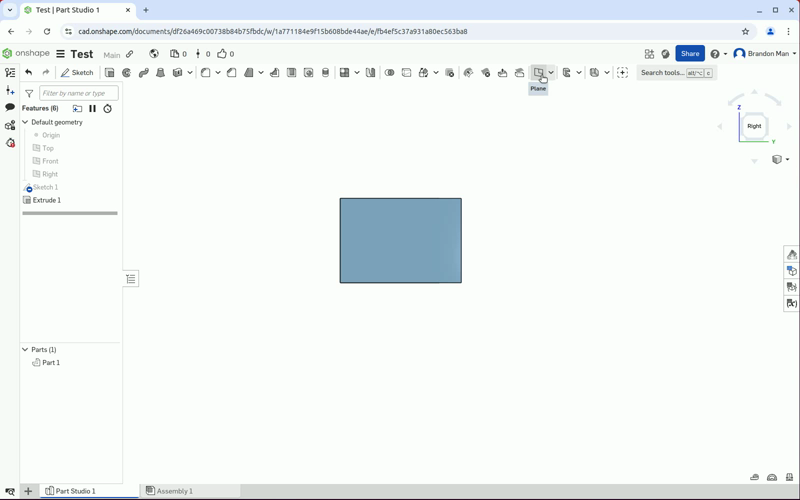
click(541, 75)
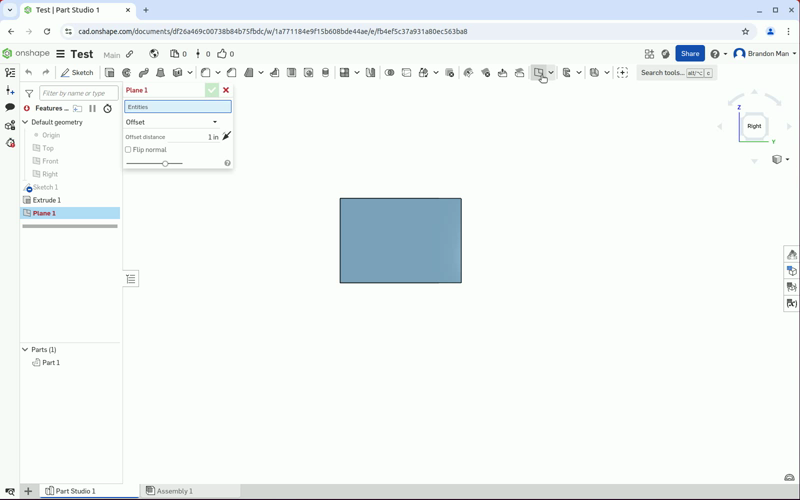
mouse_move(73, 176)
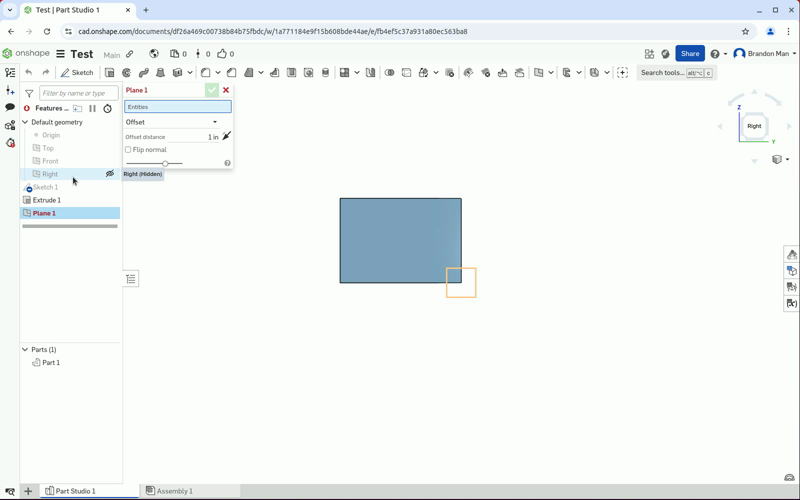
click(73, 176)
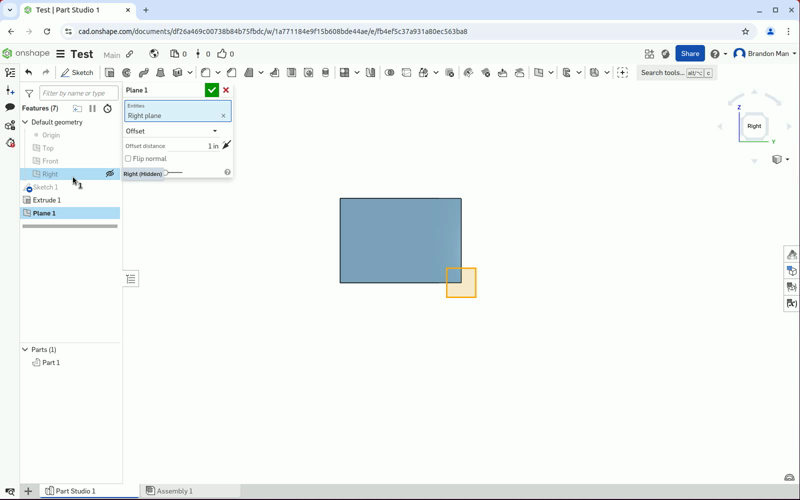
key(tab, 2)
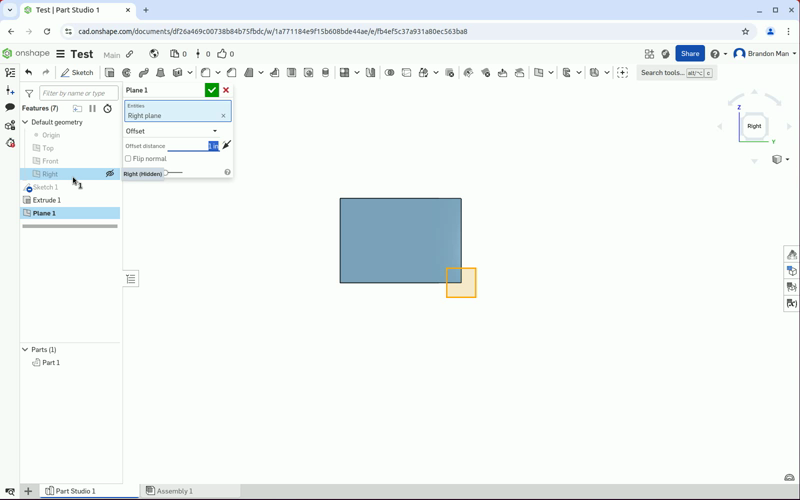
text(14.45)
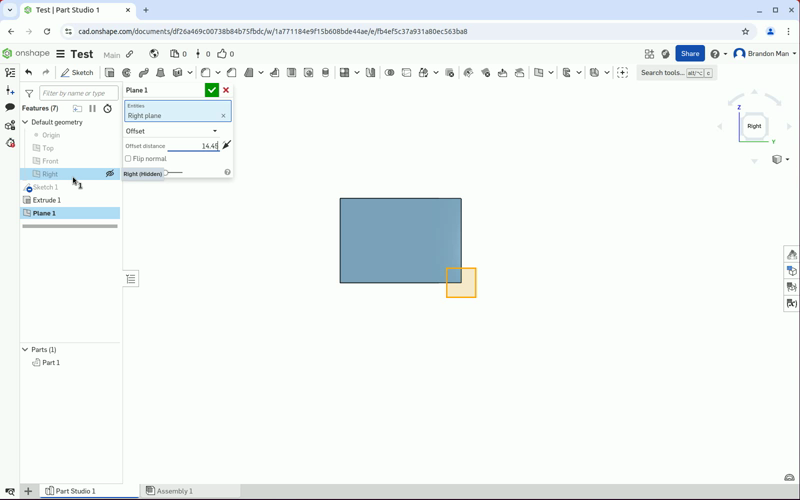
key(enter, 2)
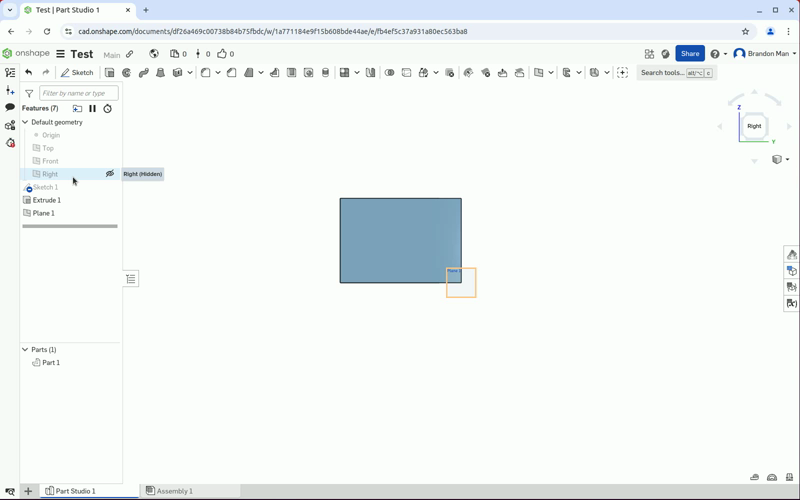
key(shift+s)
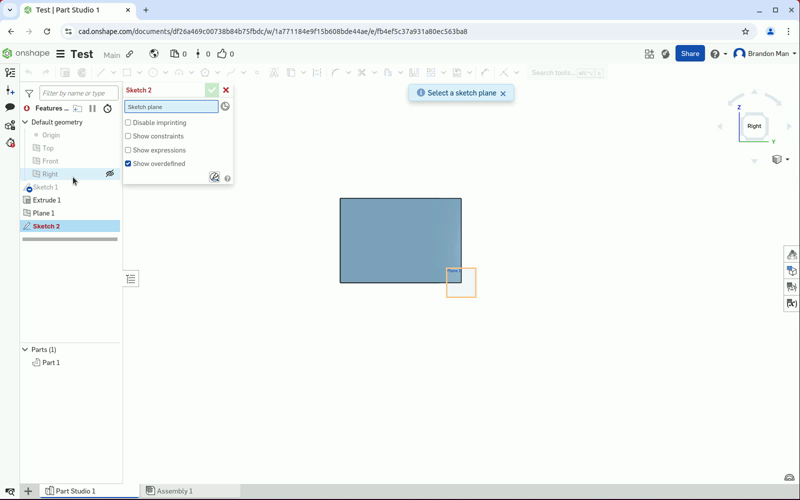
mouse_move(73, 215)
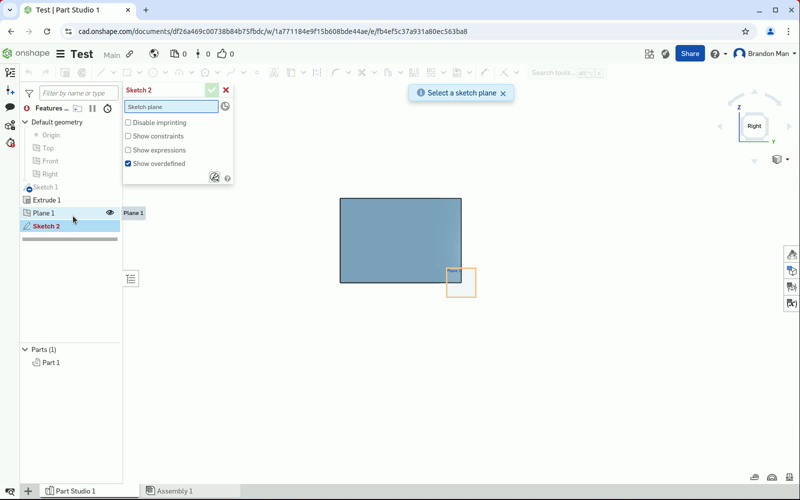
click(73, 215)
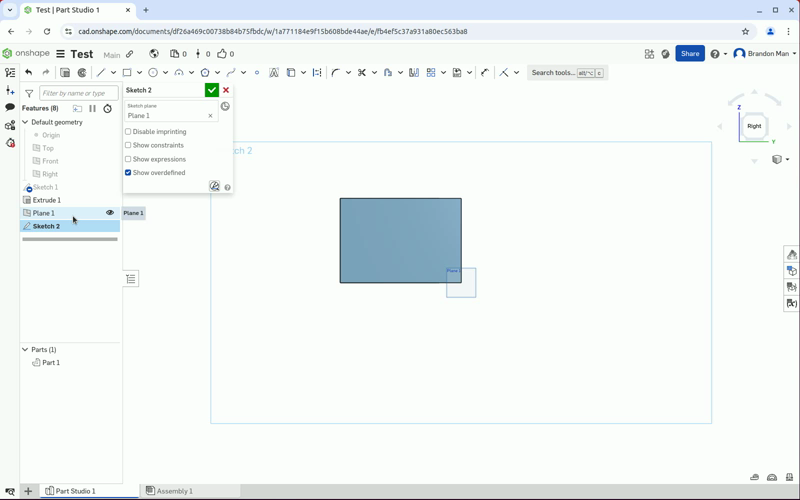
mouse_move(73, 352)
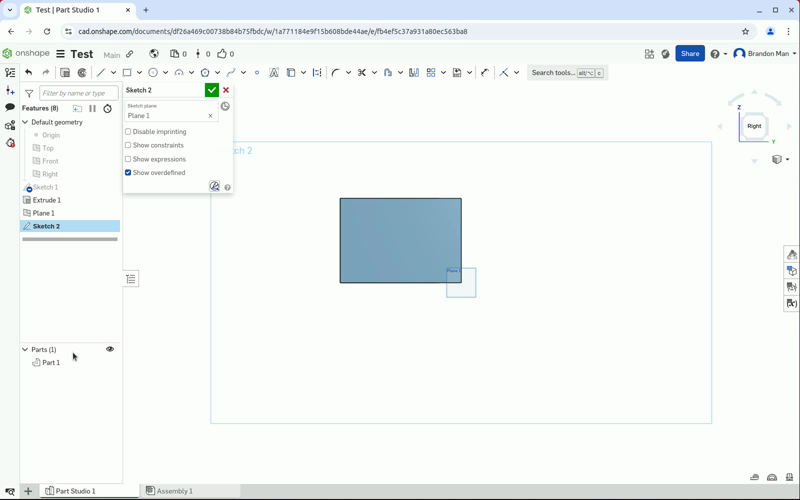
key(y)
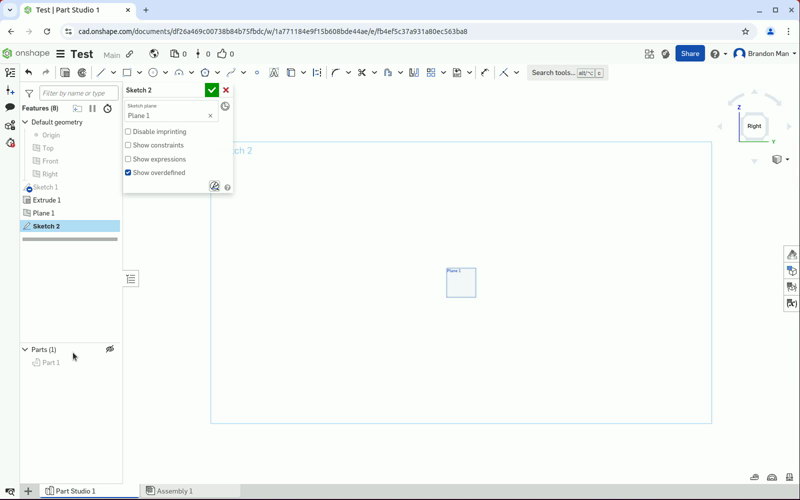
key(c)
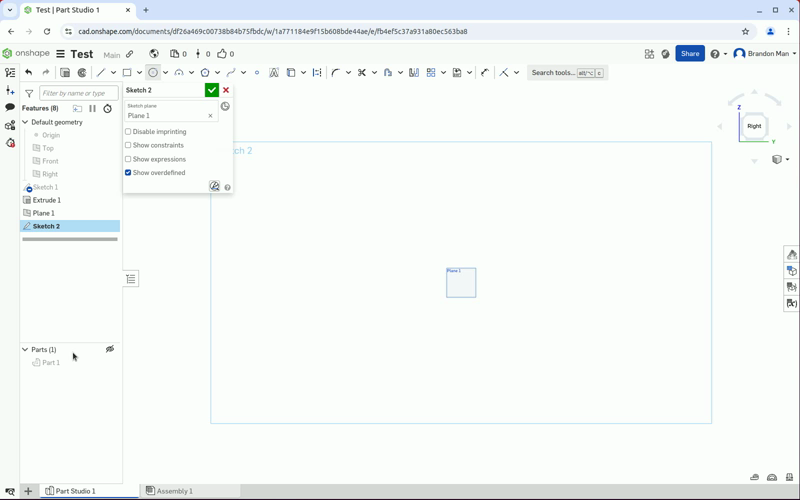
key_down(shift)
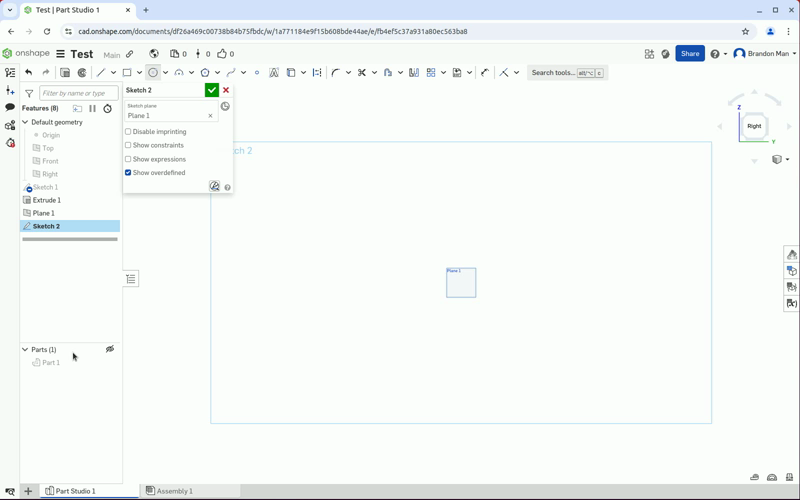
mouse_move(391, 240)
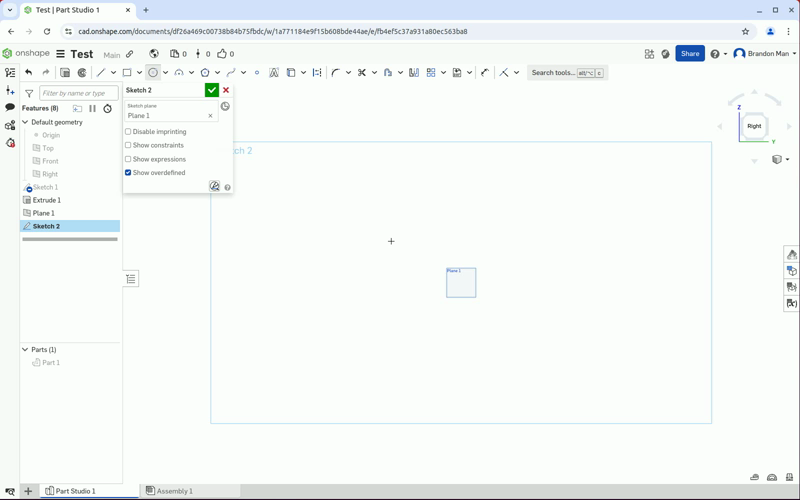
click(391, 240)
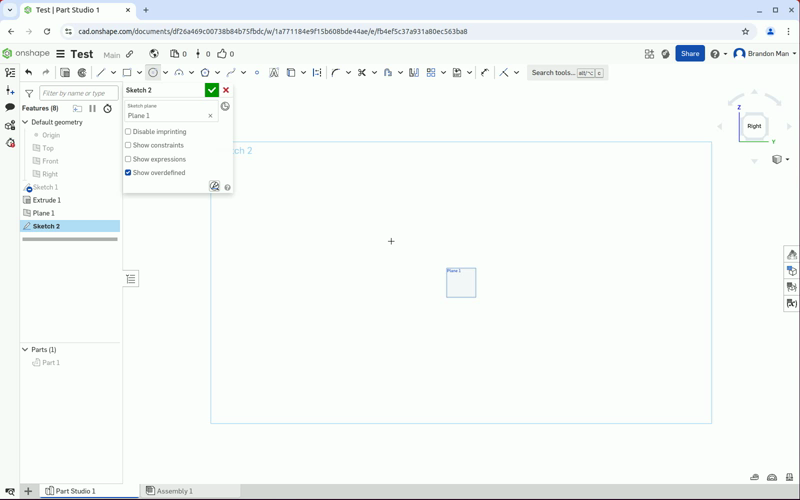
key_up(shift)
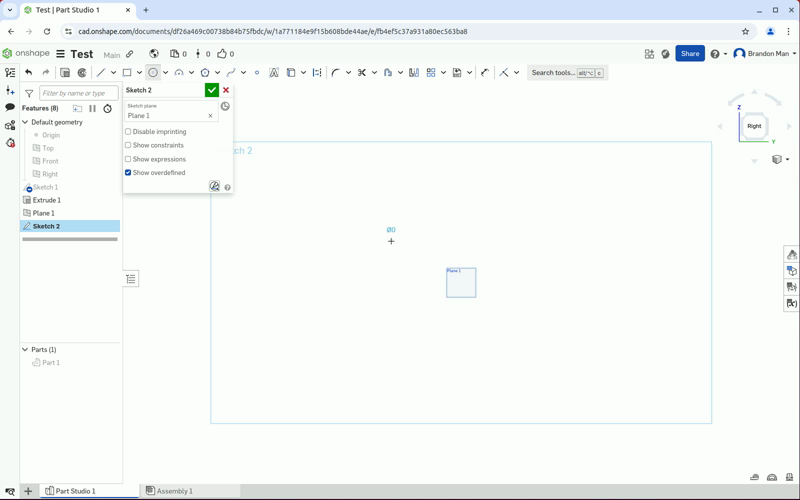
mouse_move(414, 240)
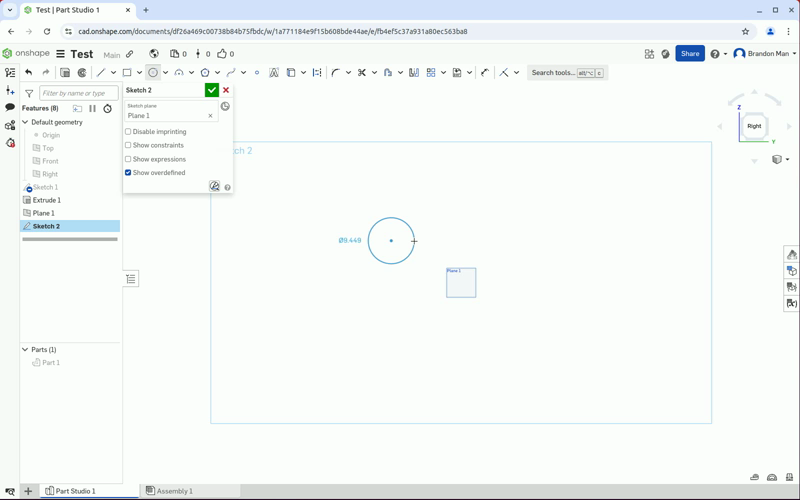
click(414, 240)
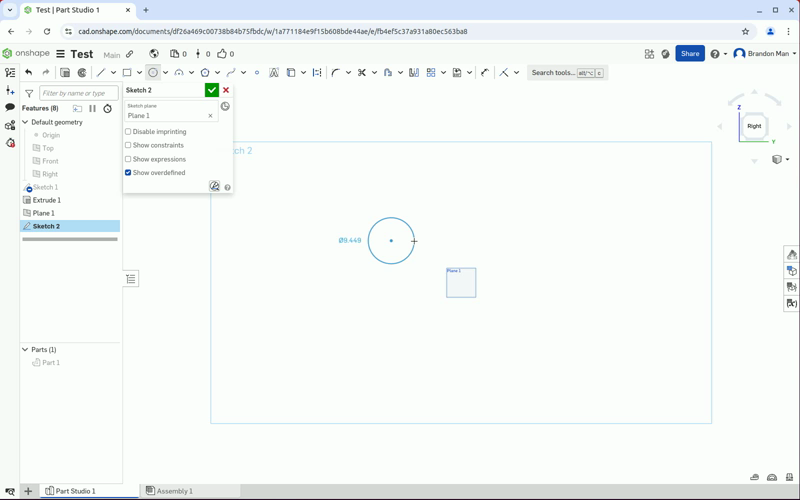
key(esc)
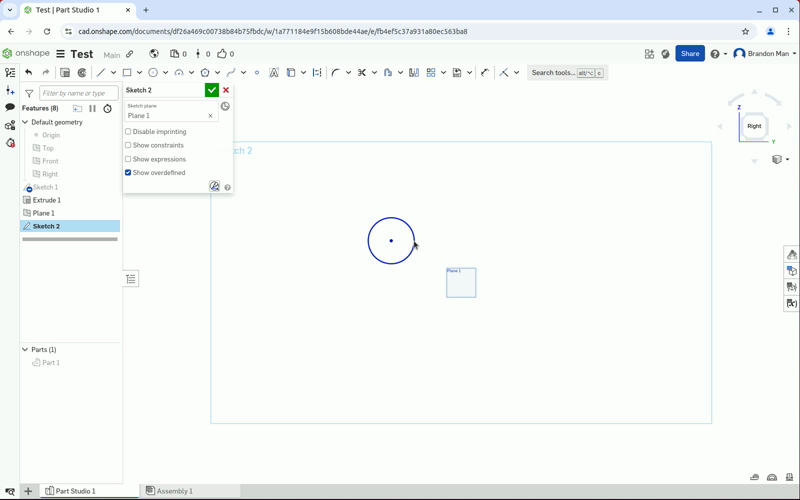
mouse_move(406, 252)
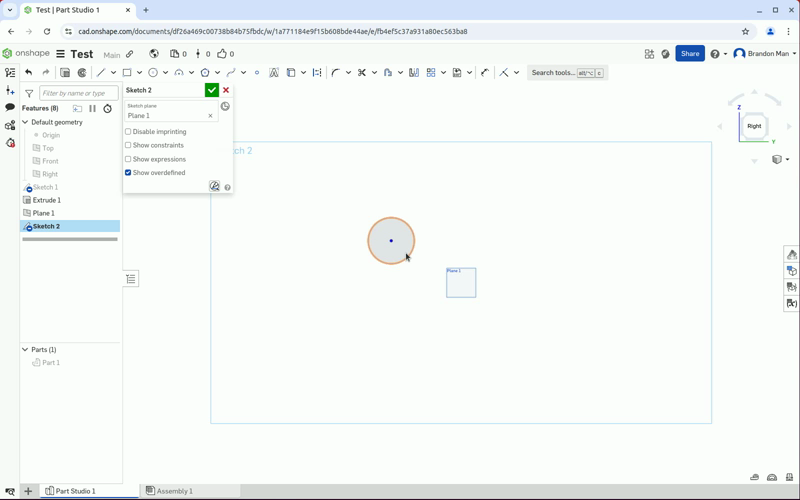
scroll(6)
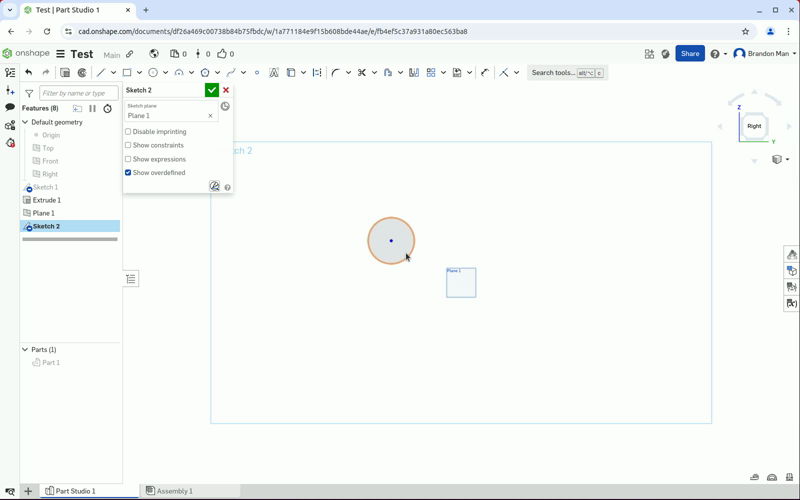
scroll(6)
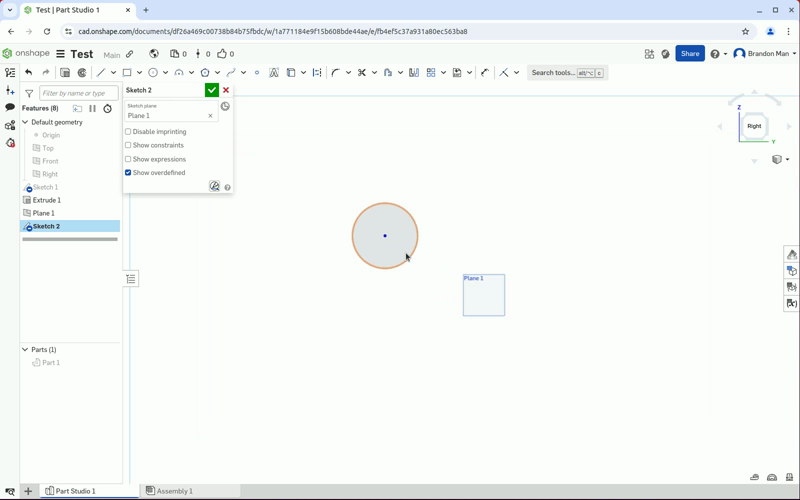
scroll(6)
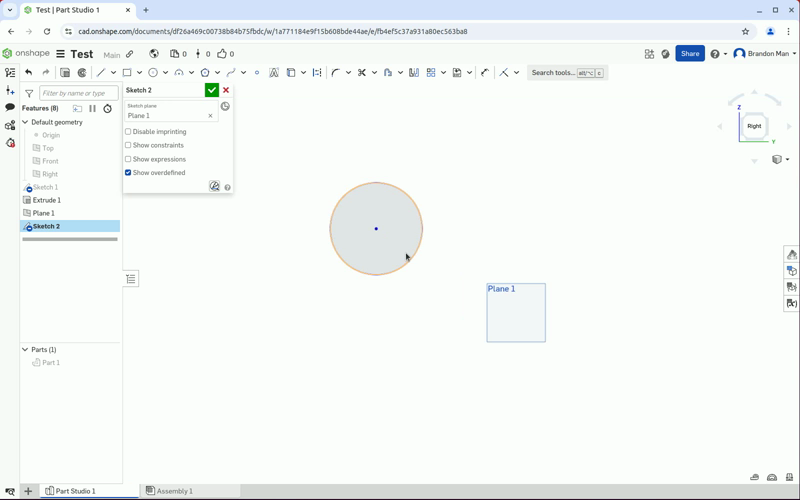
scroll(6)
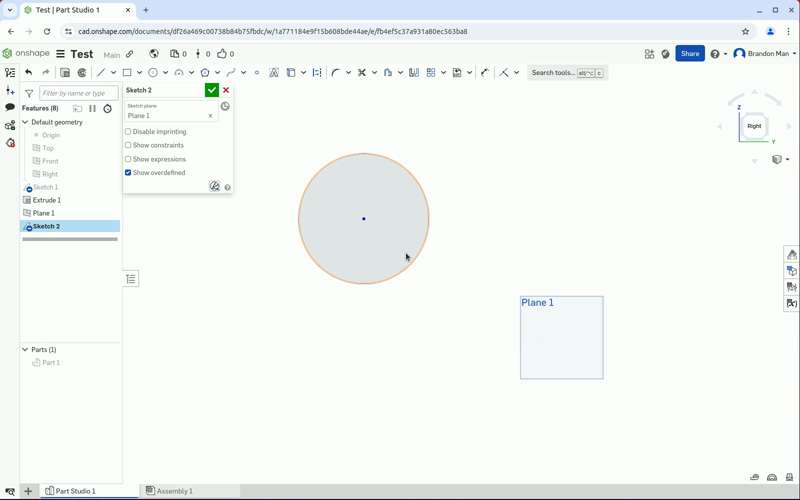
scroll(6)
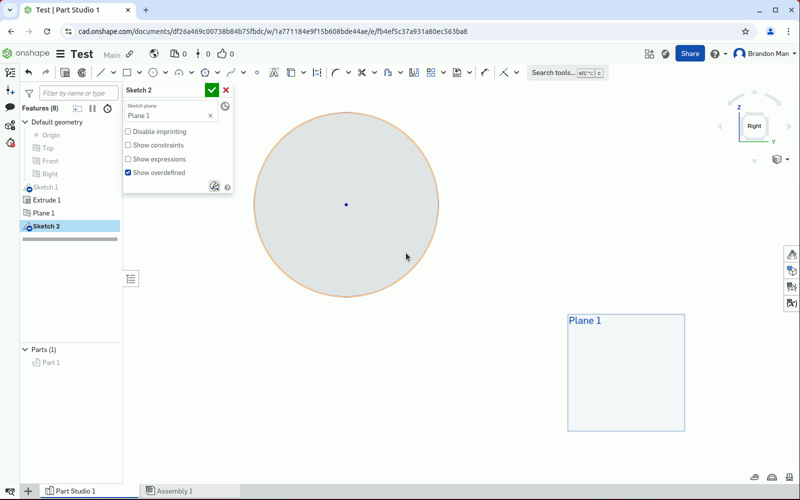
scroll(6)
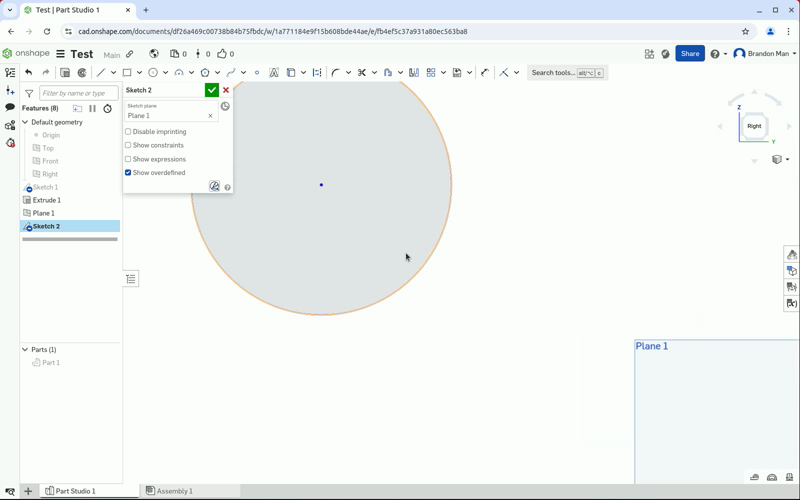
scroll(6)
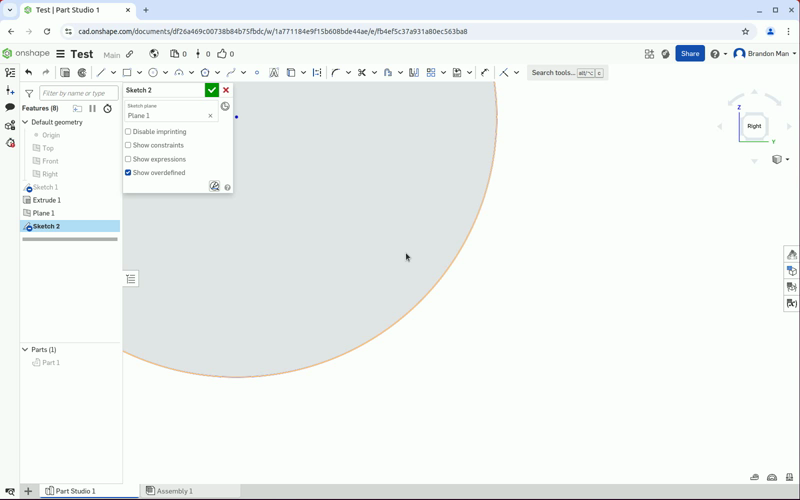
click(406, 252)
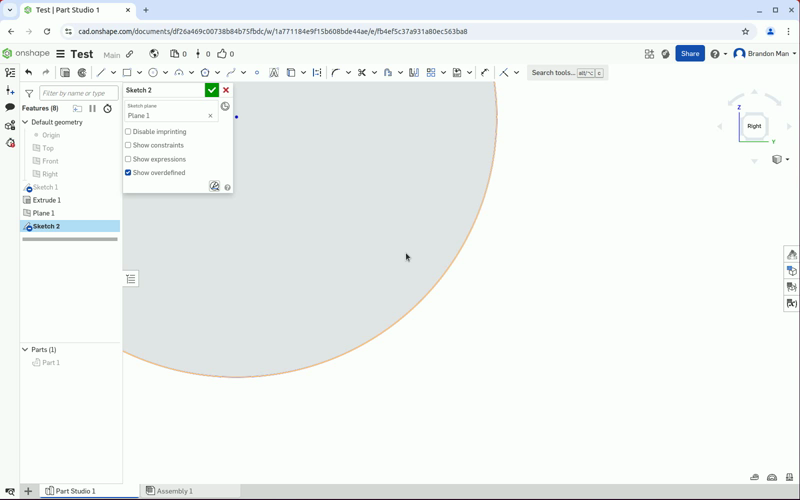
scroll(-6)
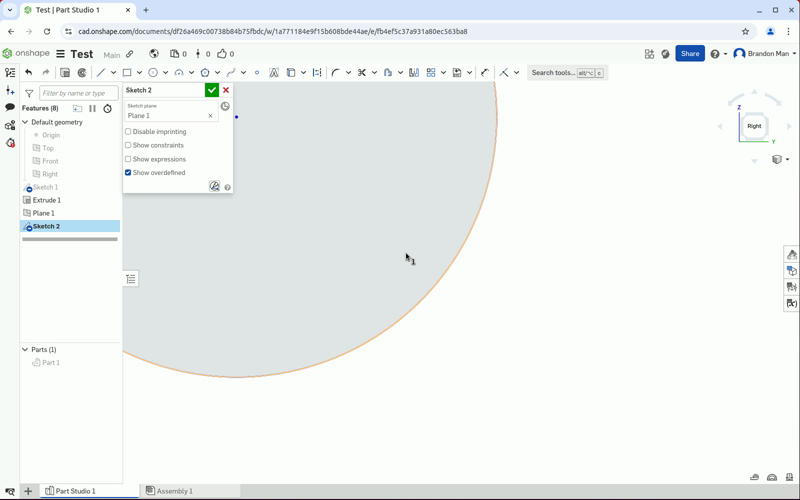
scroll(-6)
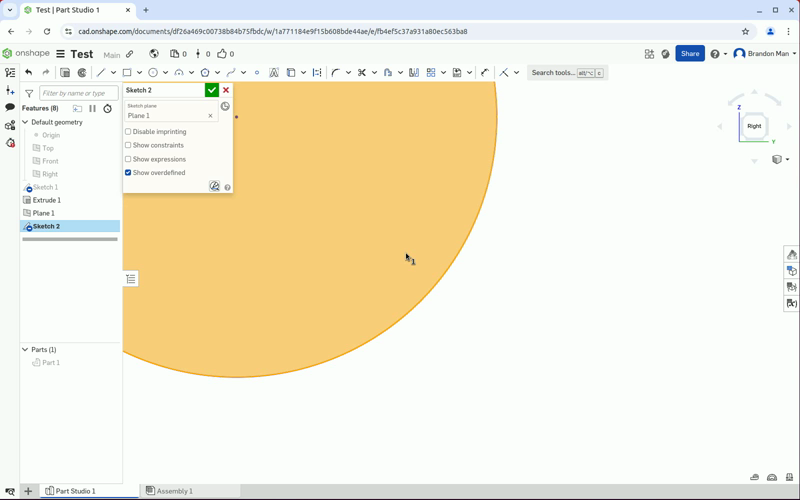
scroll(-6)
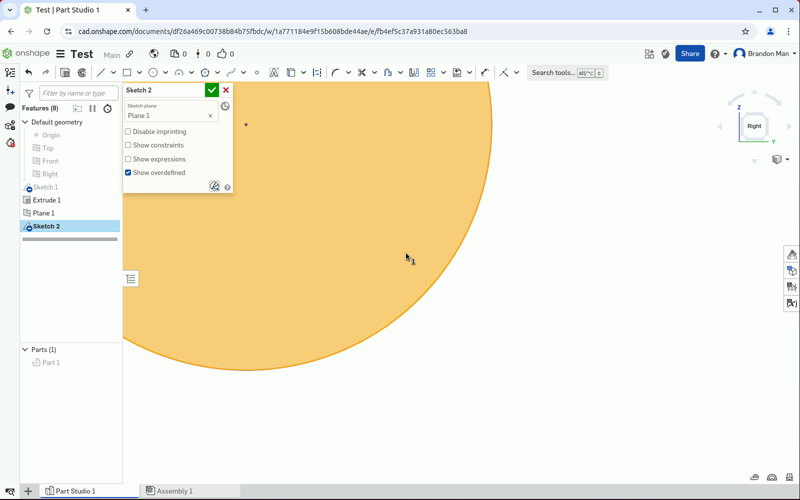
scroll(-6)
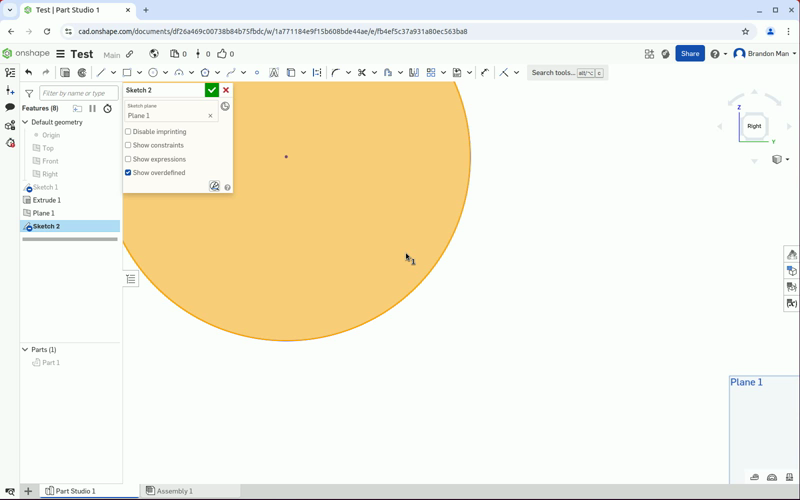
scroll(-6)
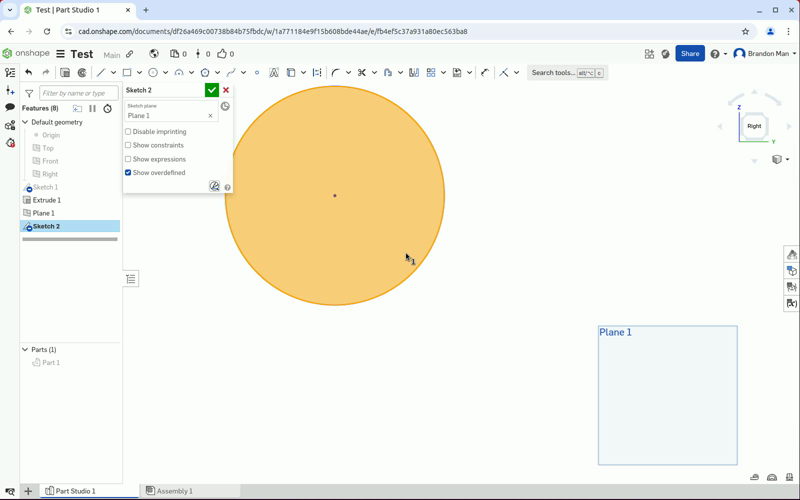
scroll(-6)
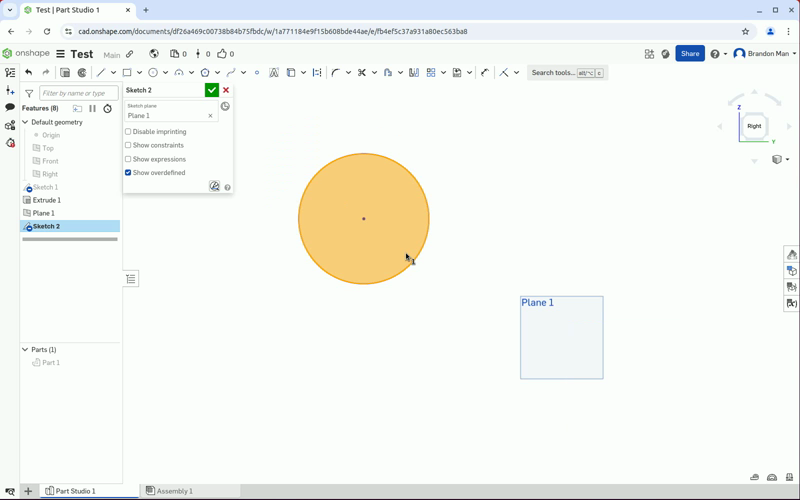
scroll(-6)
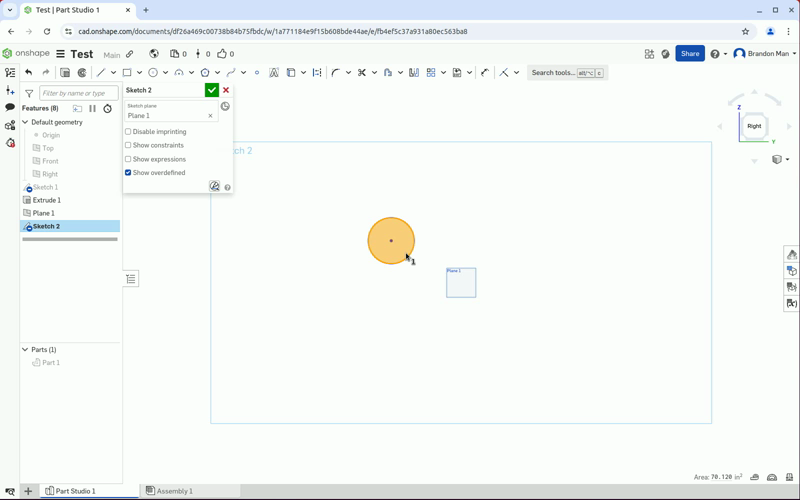
mouse_move(73, 352)
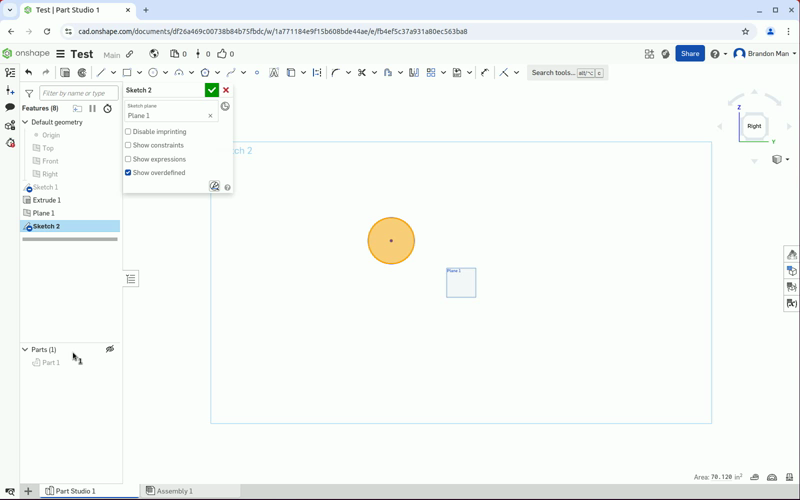
key(shift+y)
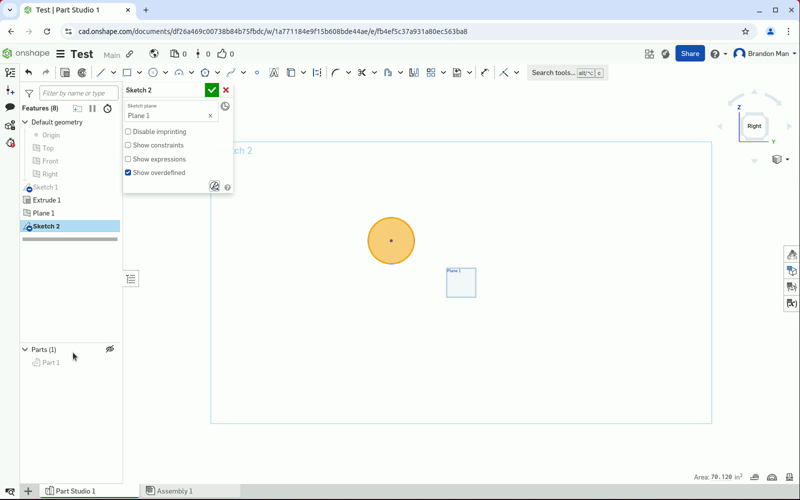
key(shift+e)
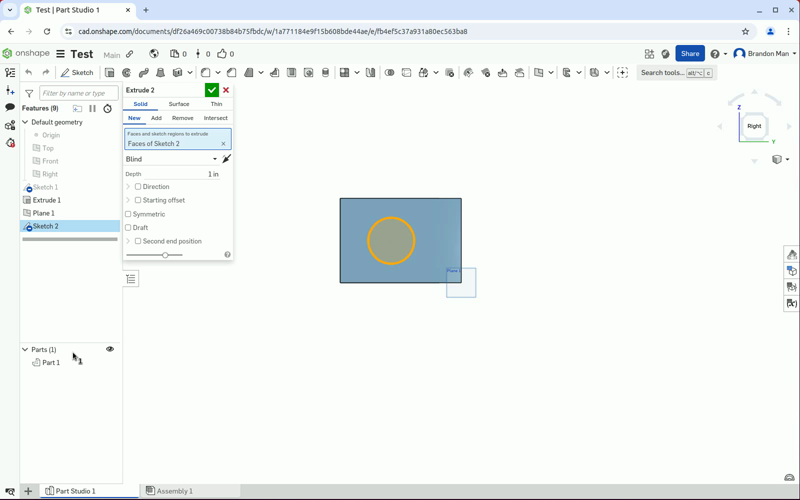
mouse_move(143, 106)
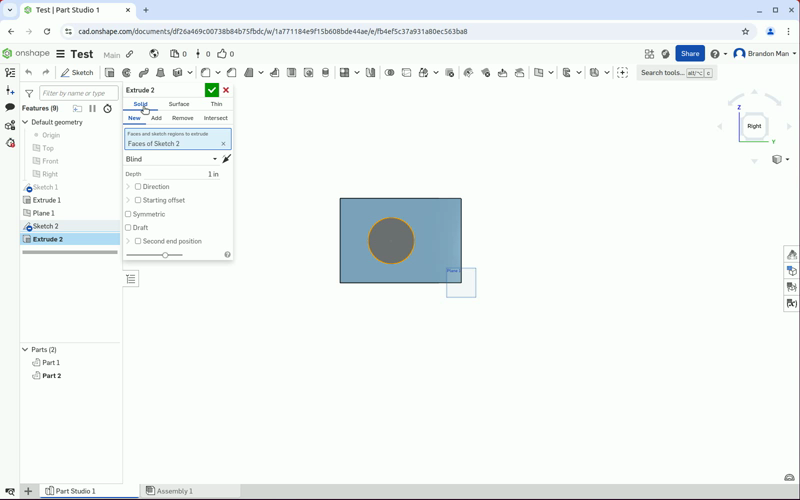
click(143, 106)
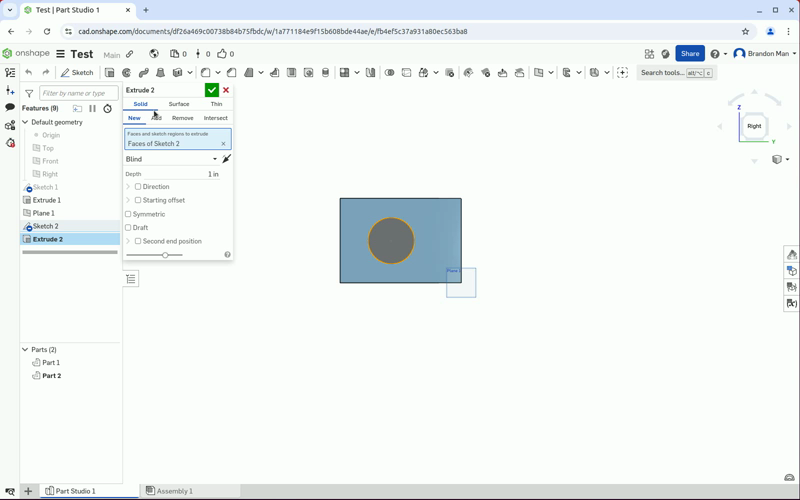
mouse_move(186, 120)
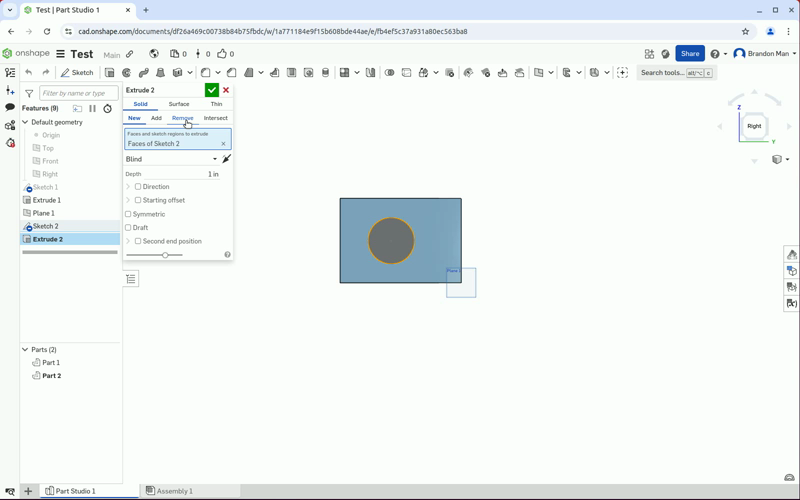
click(186, 120)
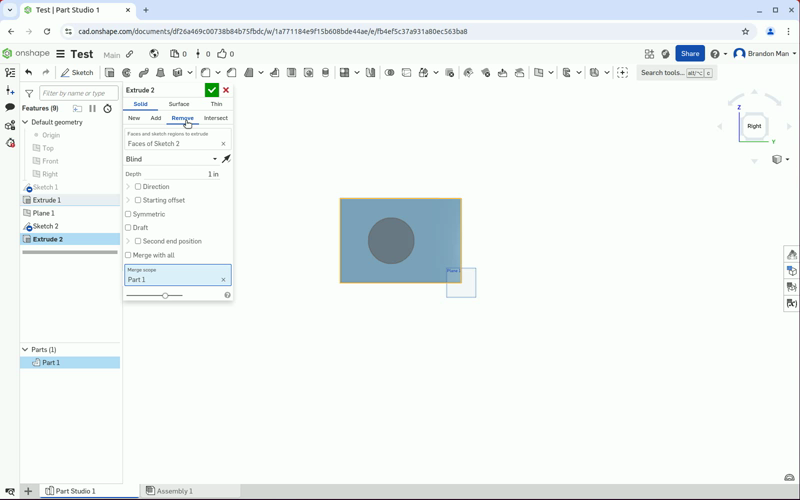
key(tab, 4)
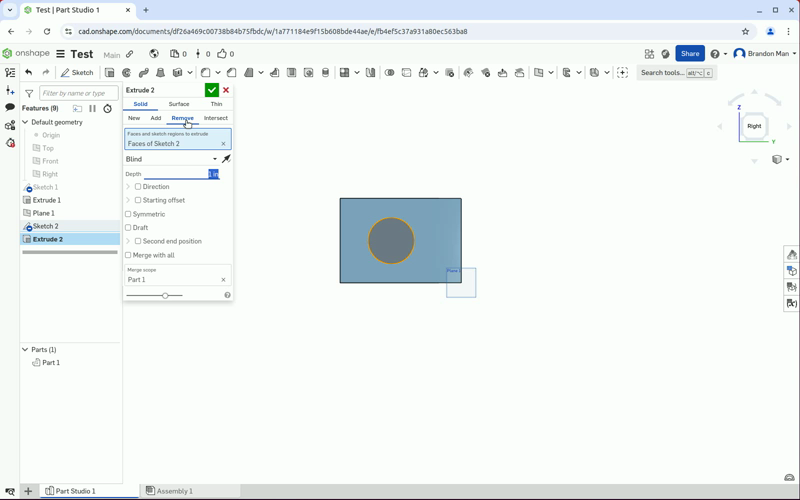
text(5.777)
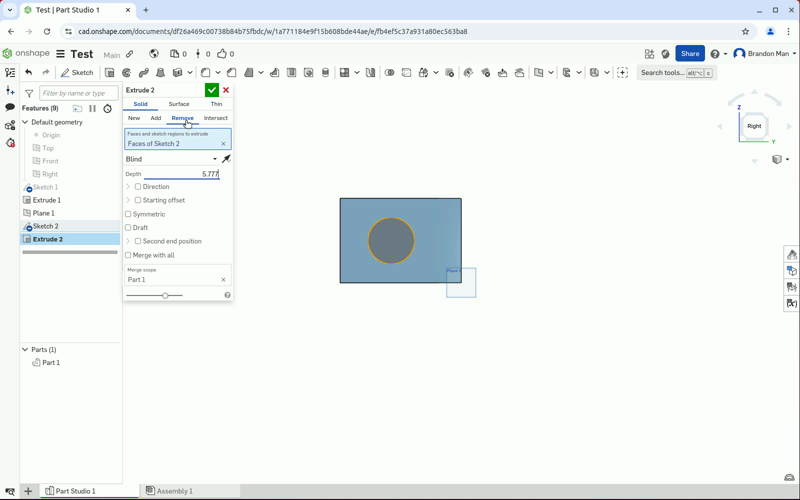
key(tab, 6)
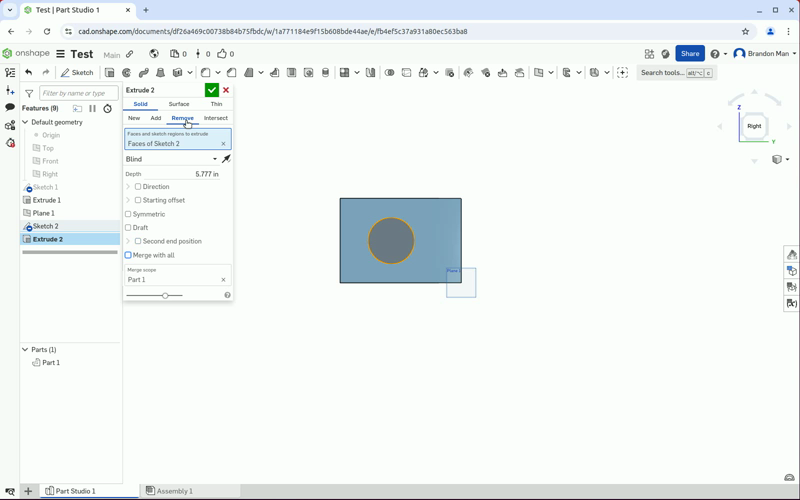
key(space)
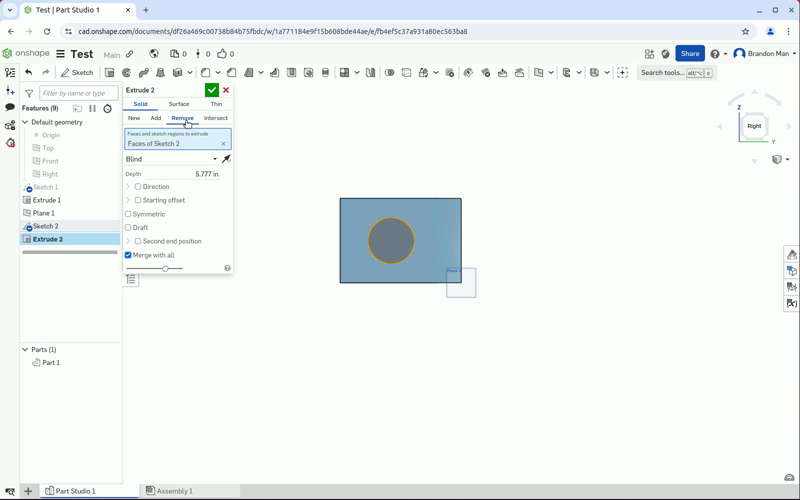
key(enter)
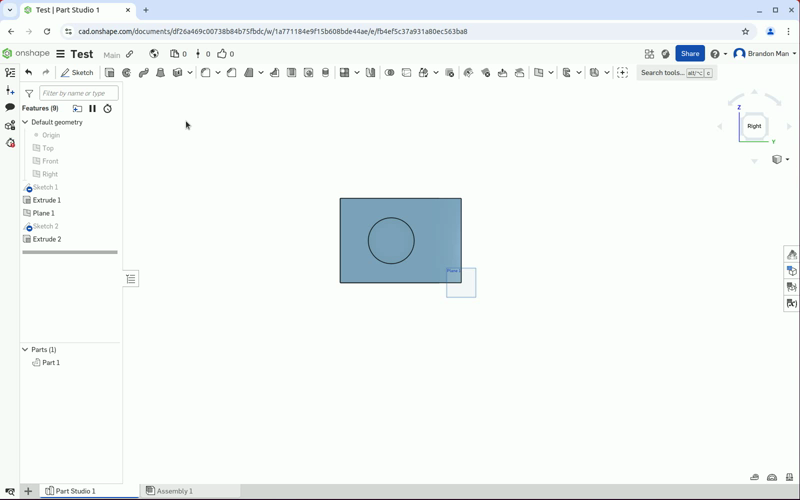
key(shift+h)
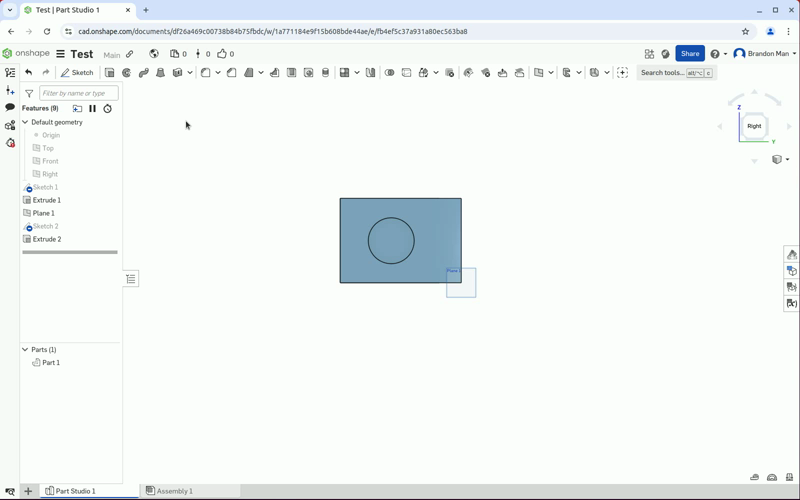
key(shift+h)
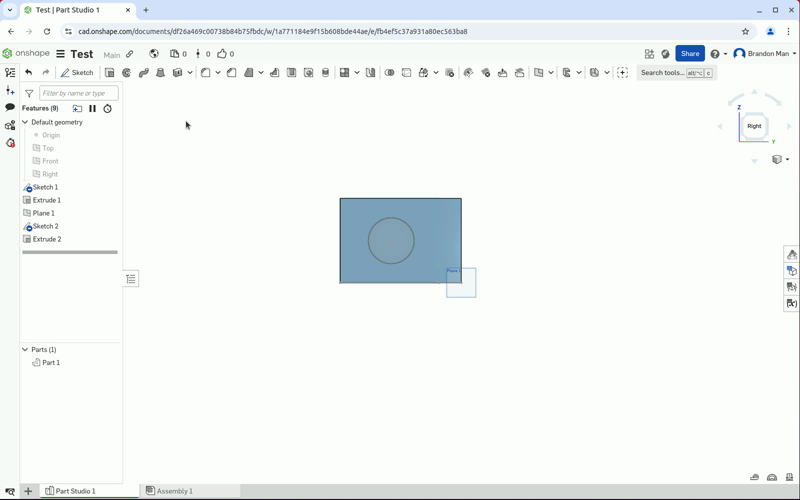
key(shift+7)
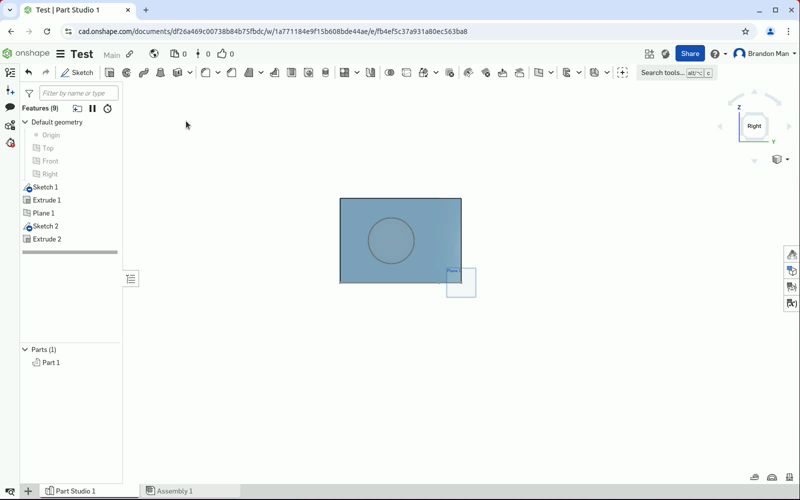
key(right, 2)
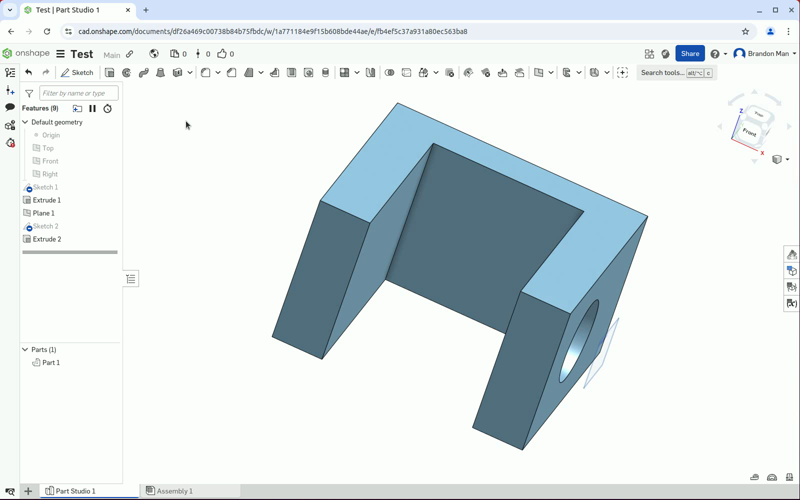
key(down, 2)
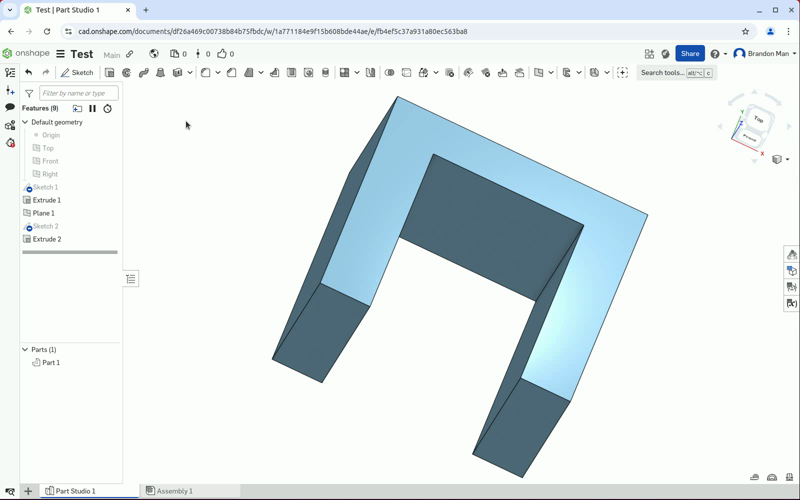
key(up, 2)
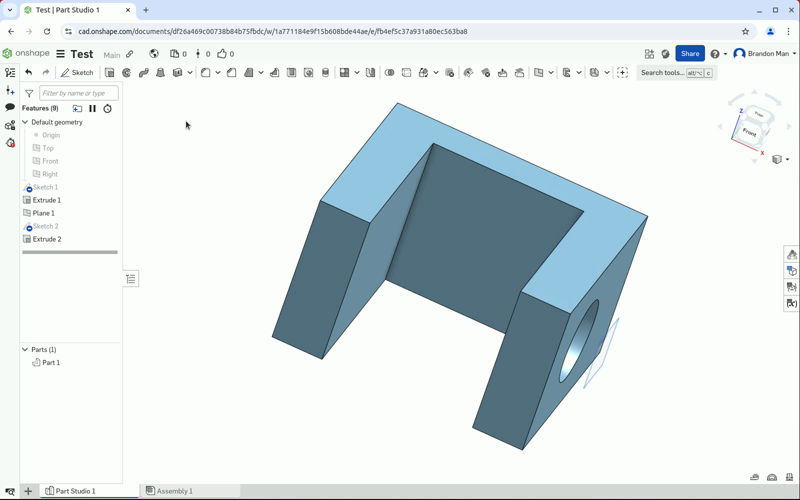
key(left, 2)
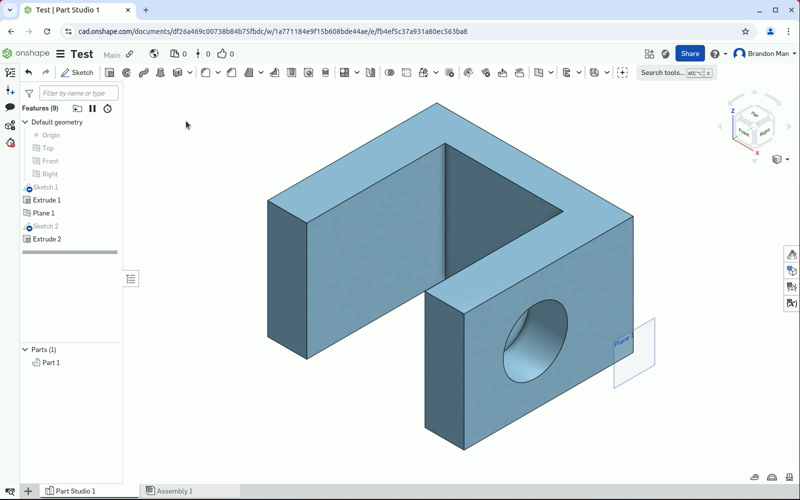
mouse_move(73, 189)
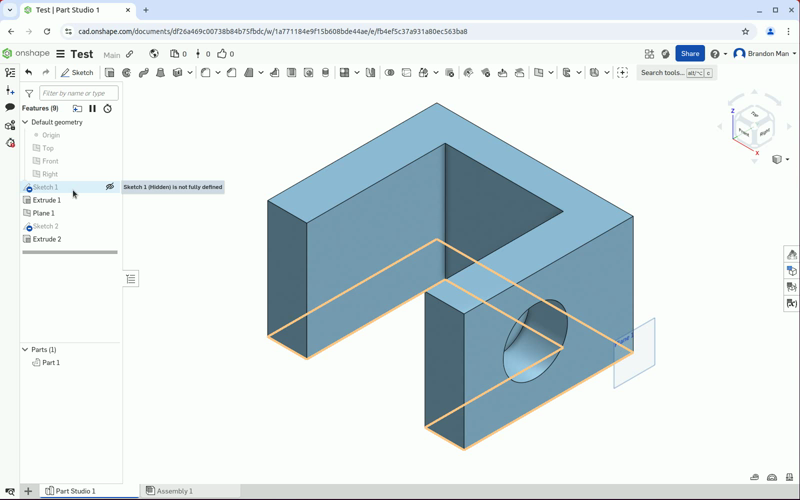
click(73, 189)